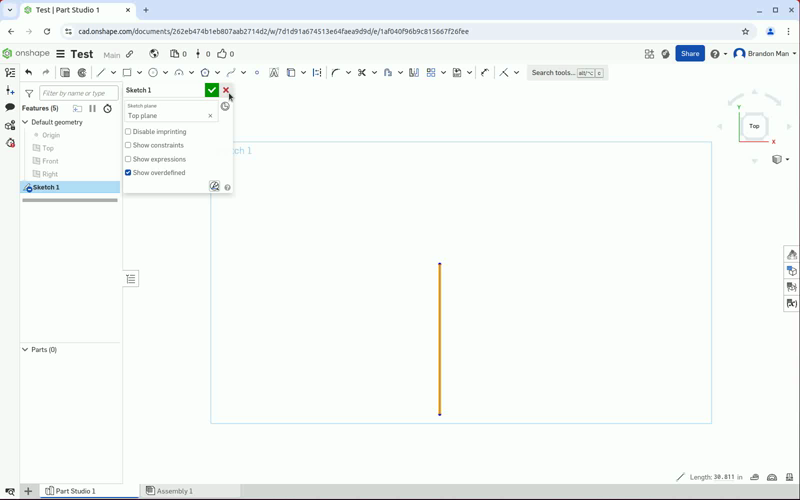
key(shift+h)
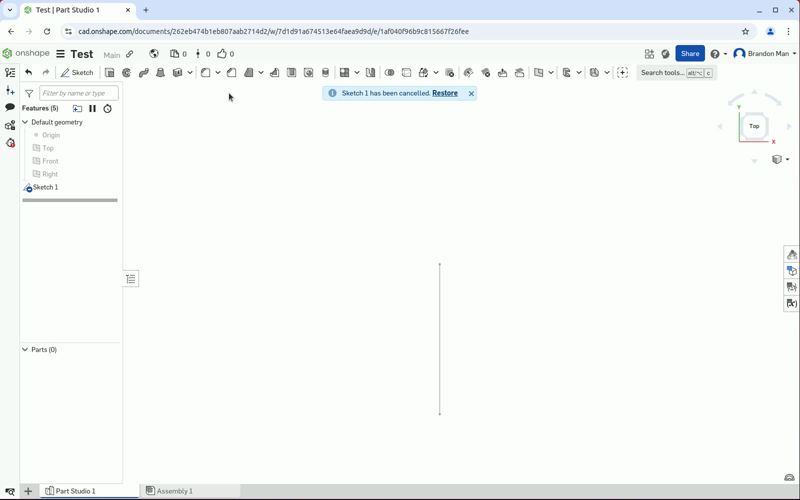
mouse_move(73, 352)
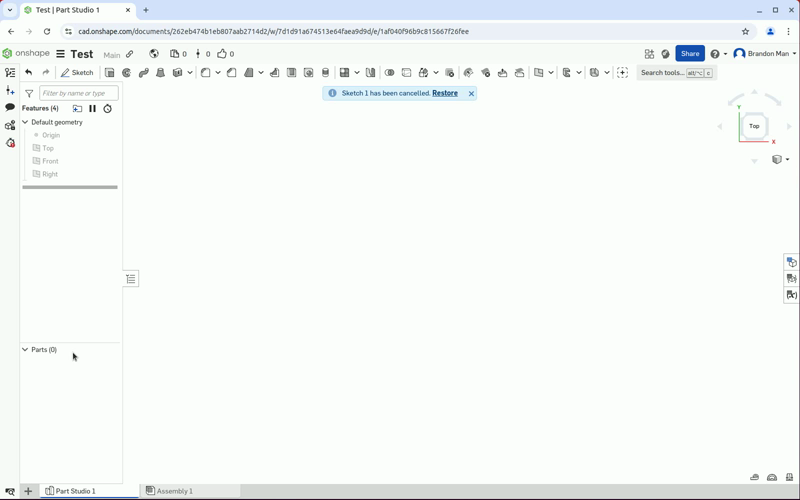
key(y)
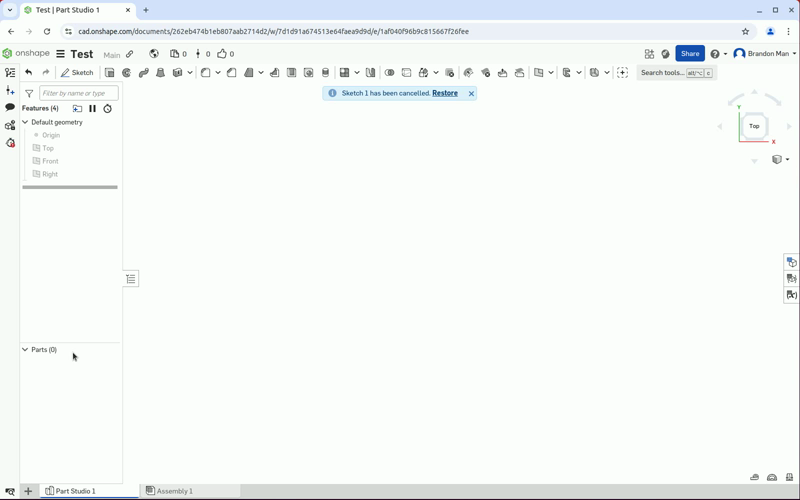
key(shift+p)
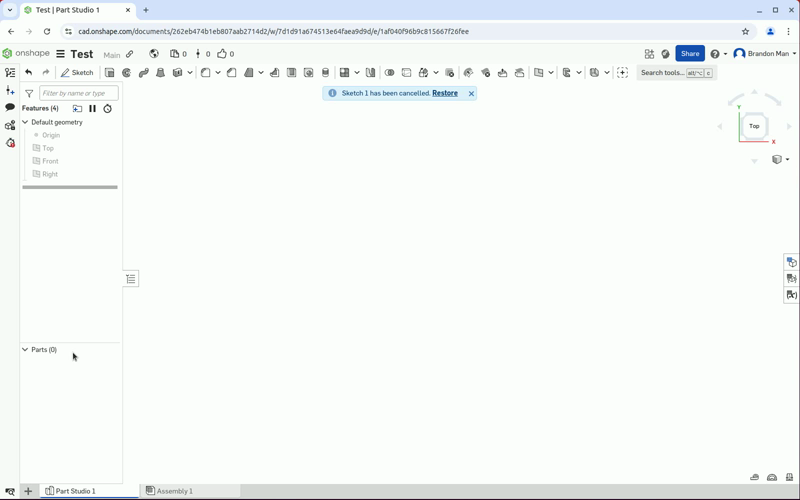
key(space)
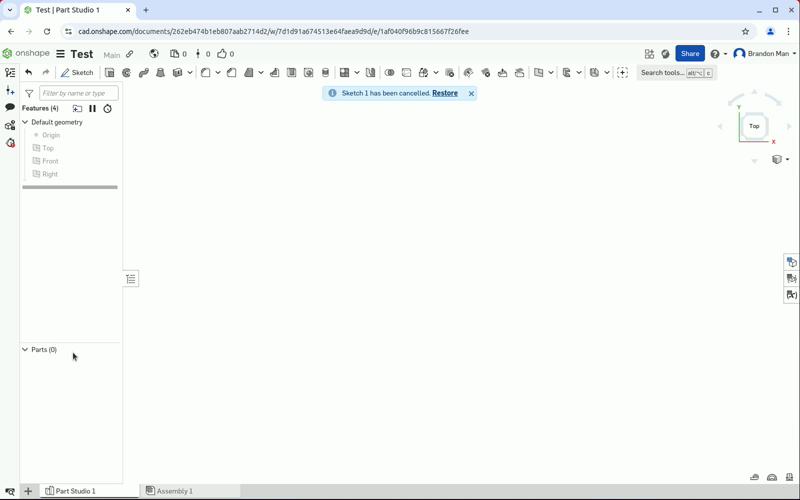
key_down(shift)
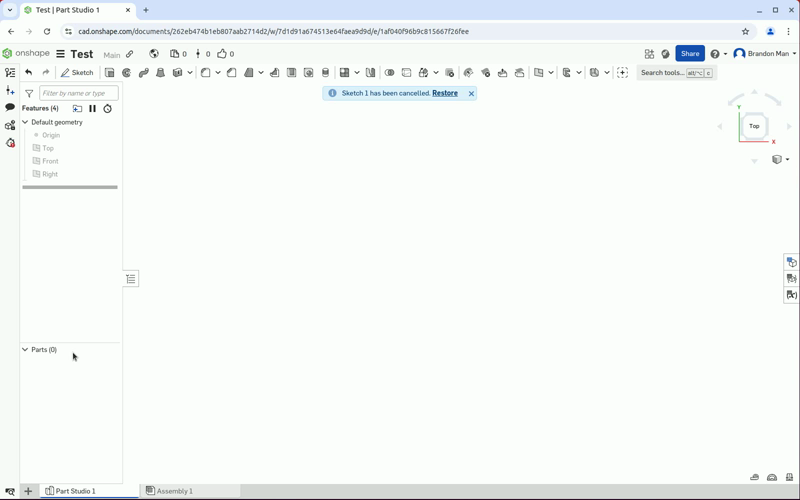
key(up)
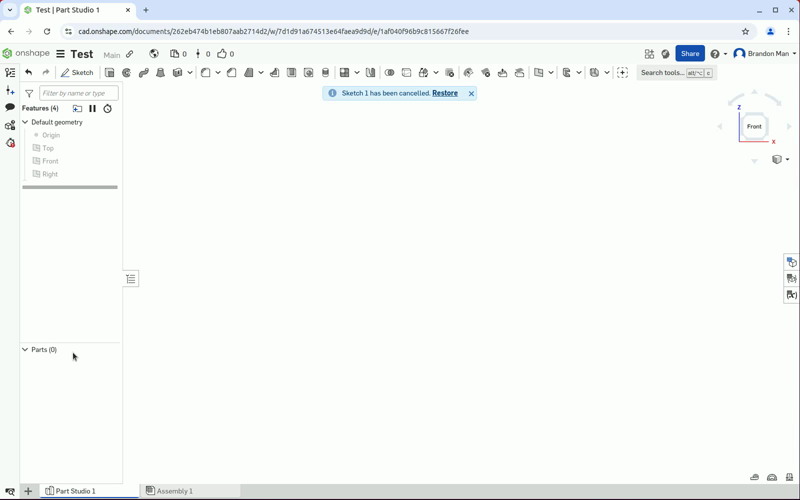
key_up(shift)
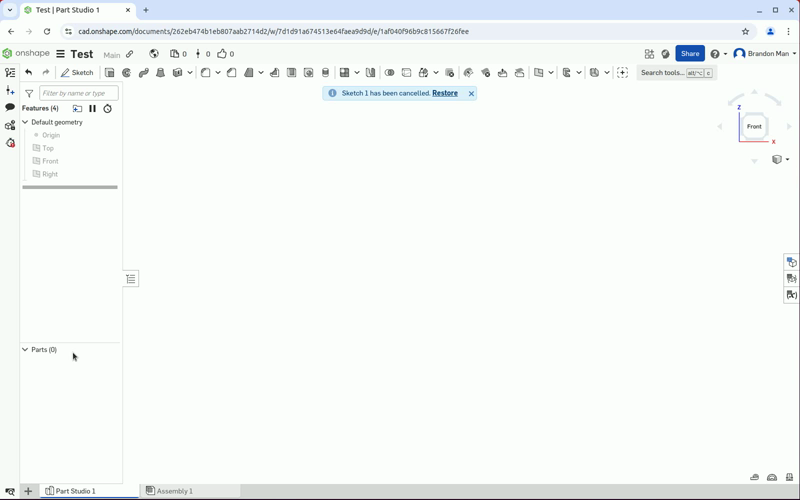
key(space)
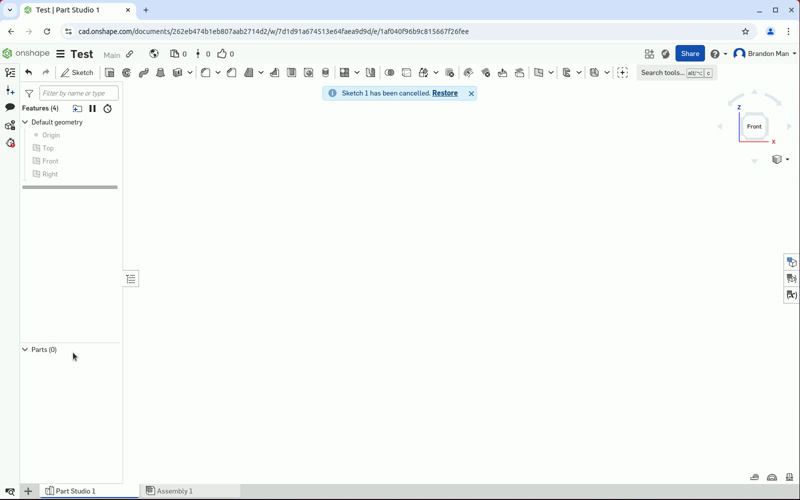
key_down(shift)
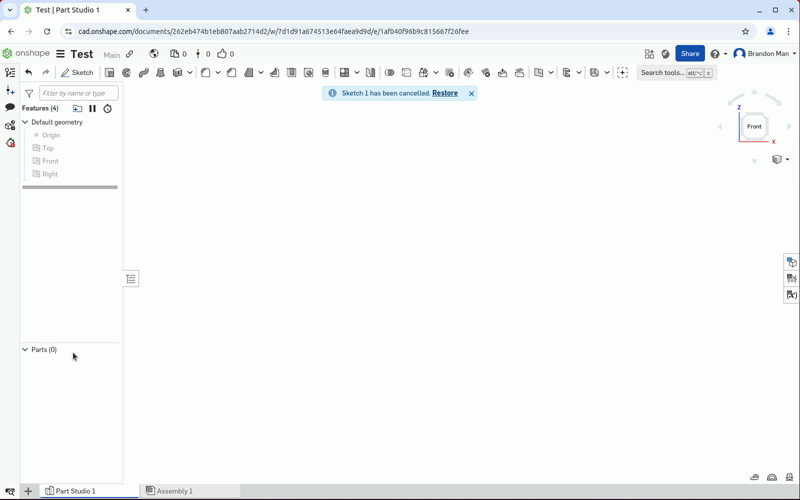
key(left)
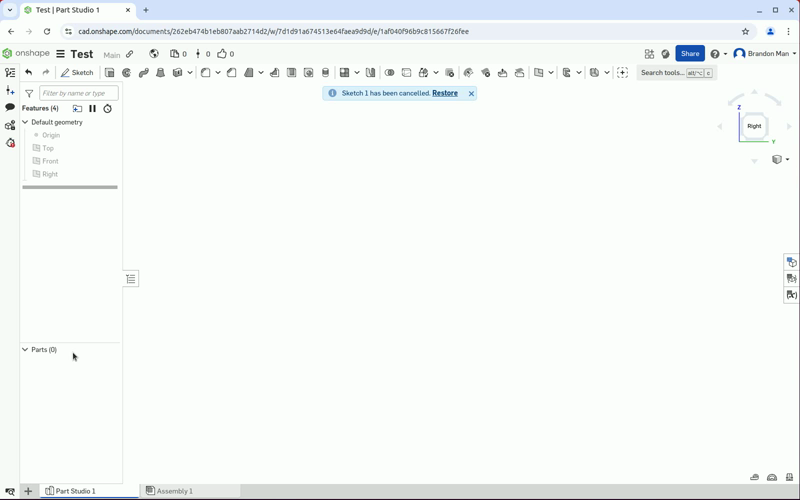
key_up(shift)
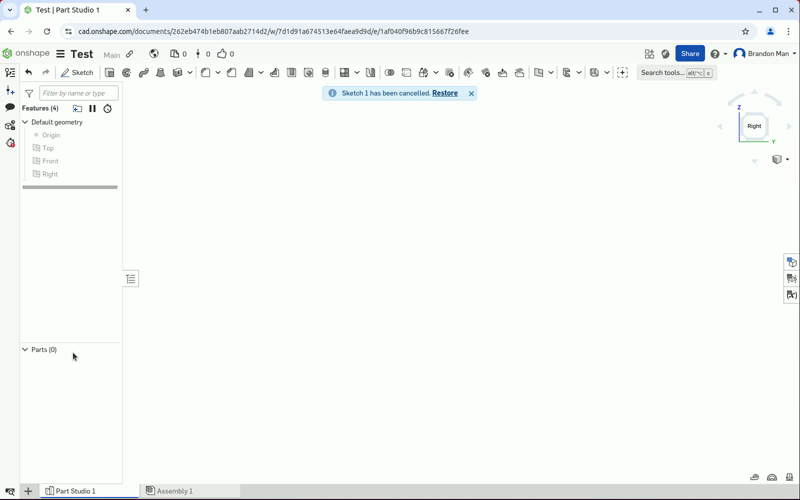
mouse_move(73, 352)
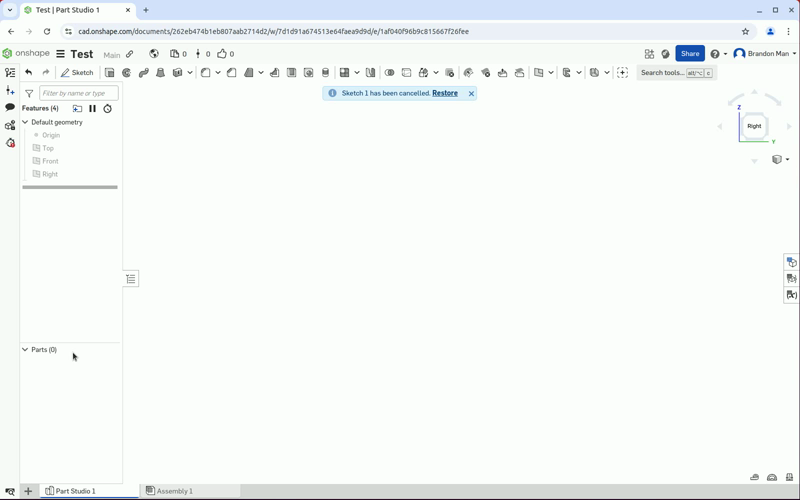
key(shift+y)
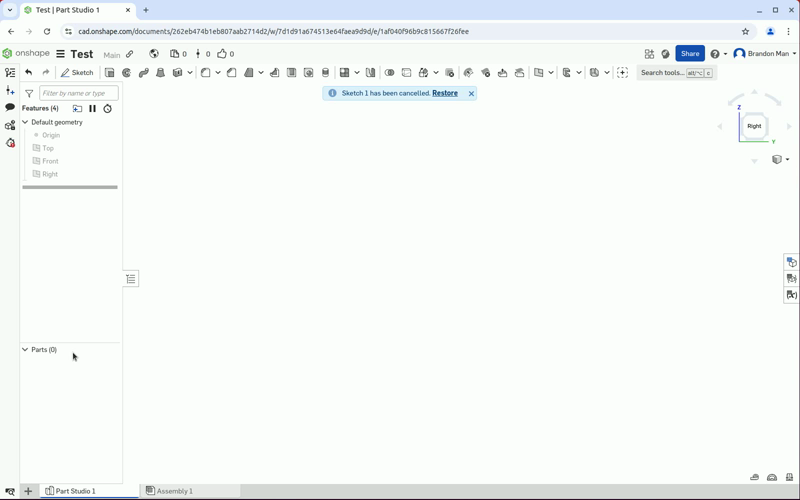
key(shift+s)
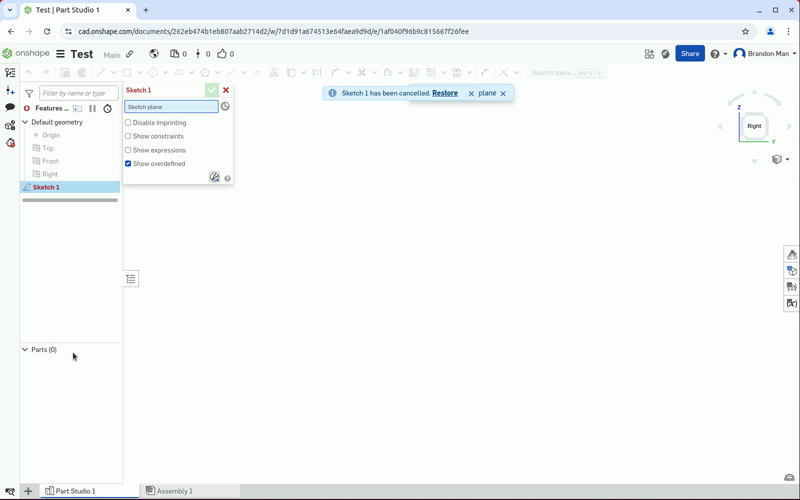
mouse_move(73, 176)
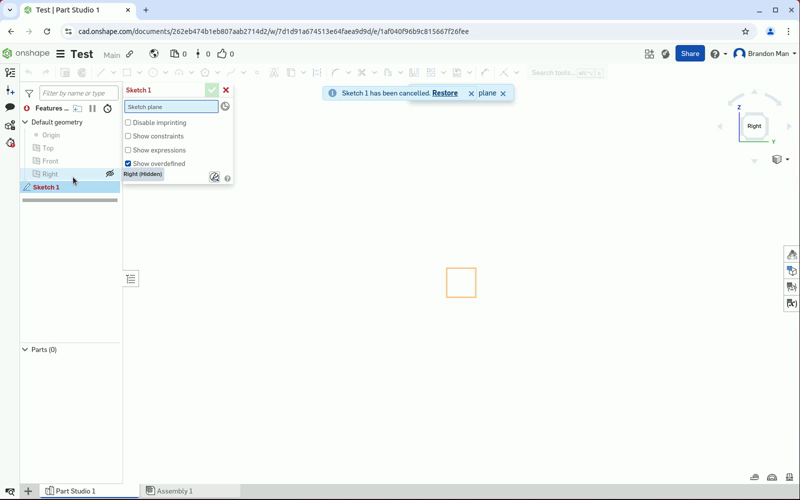
click(73, 176)
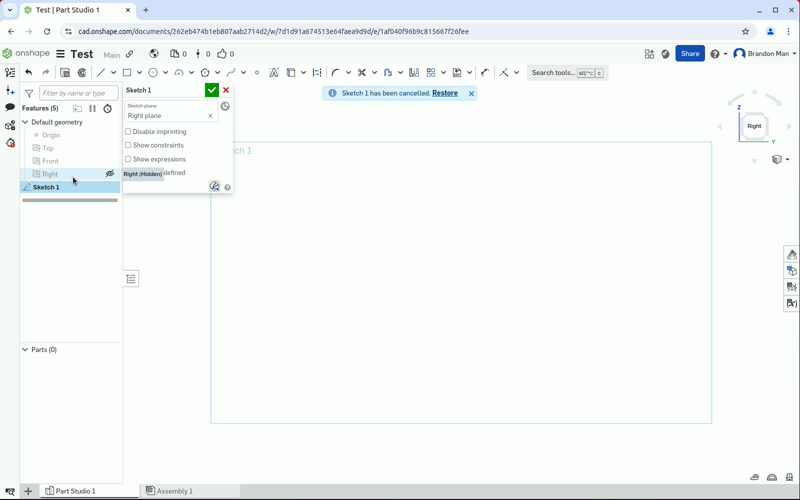
mouse_move(73, 352)
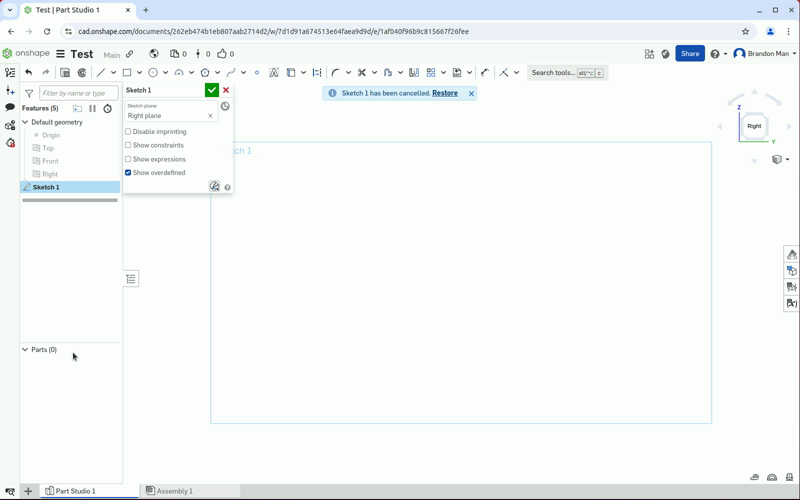
key(y)
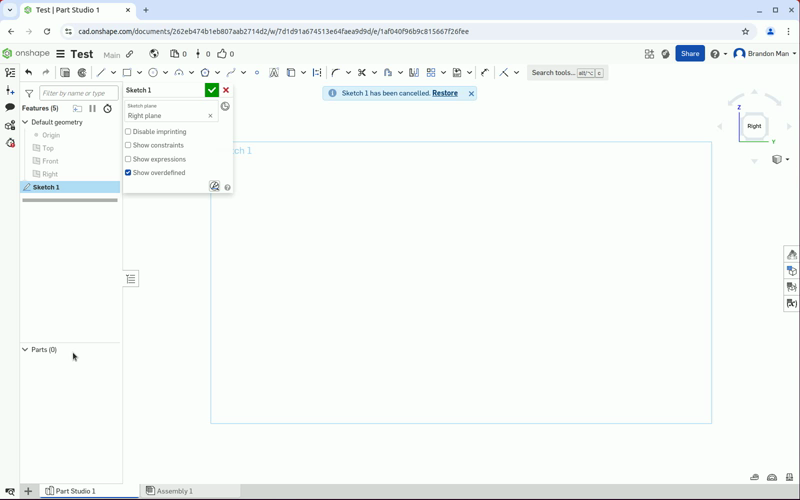
key(c)
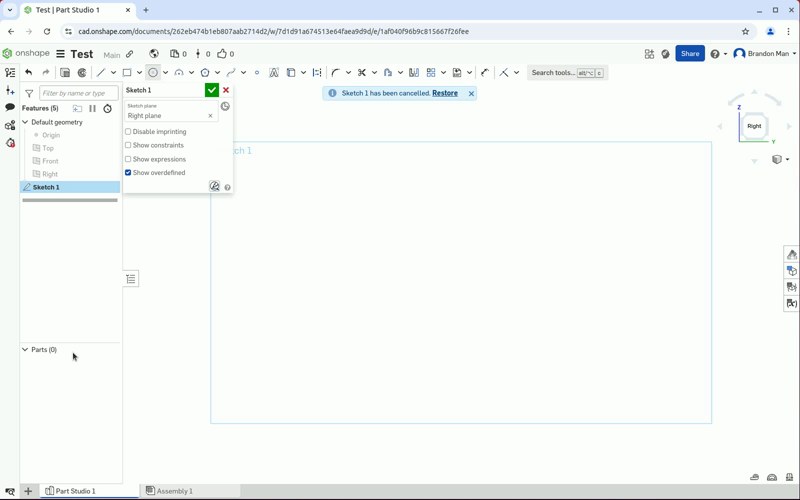
key_down(shift)
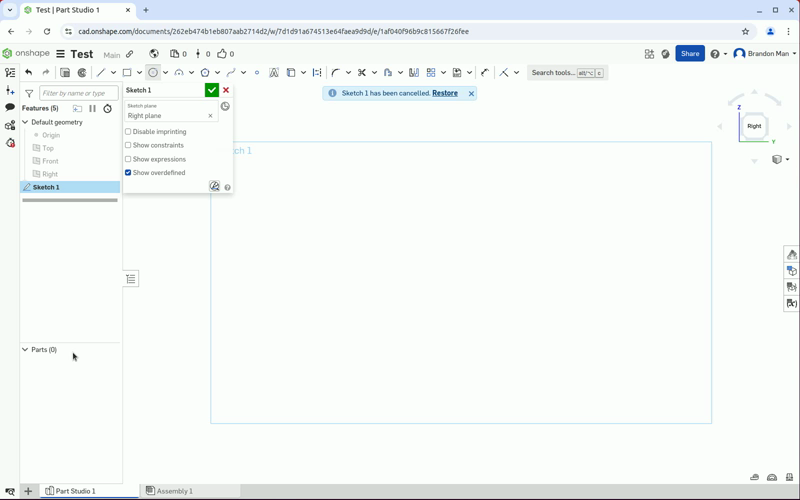
mouse_move(461, 282)
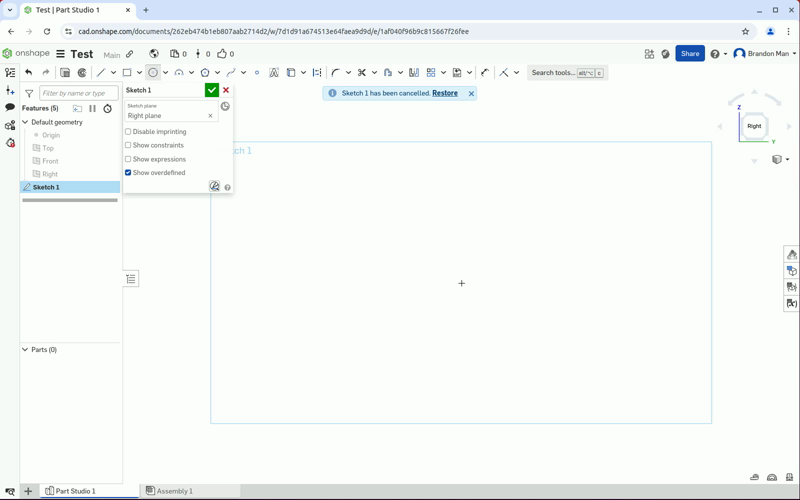
click(461, 282)
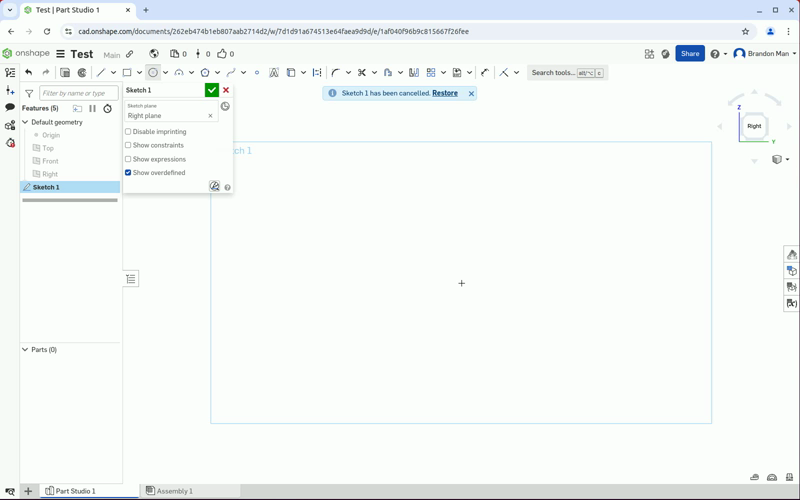
key_up(shift)
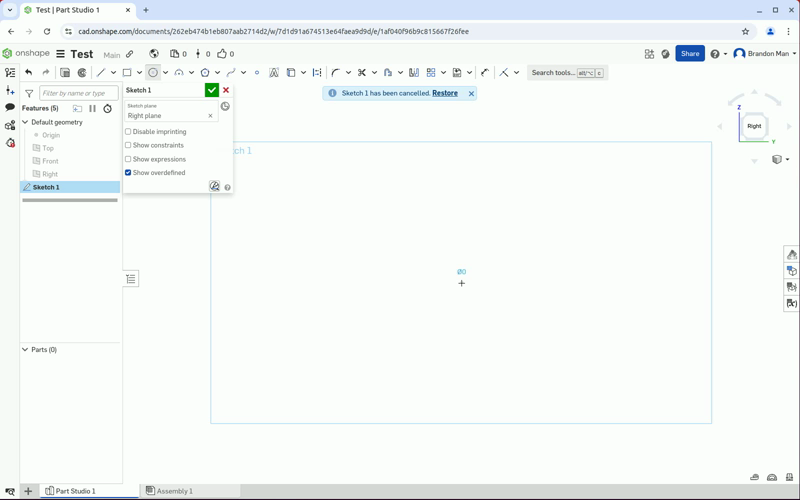
mouse_move(537, 282)
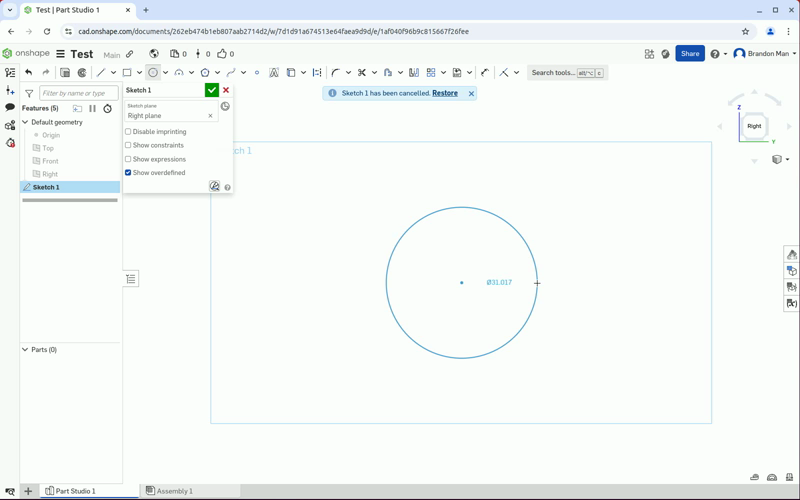
click(537, 282)
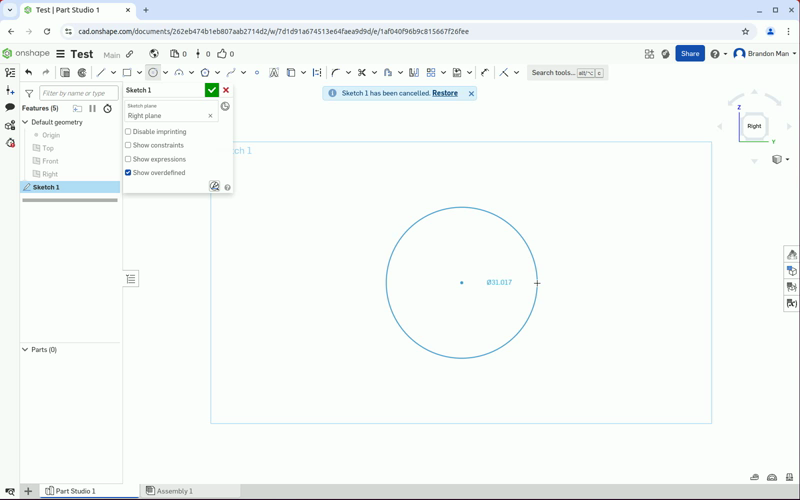
key(esc)
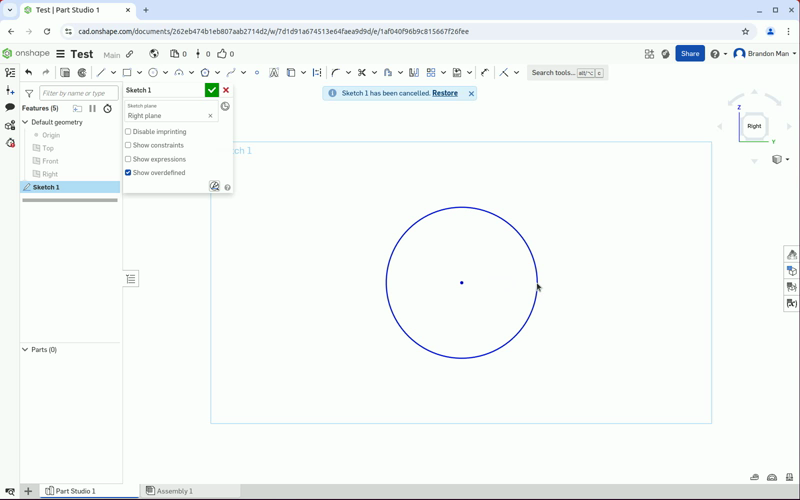
key(c)
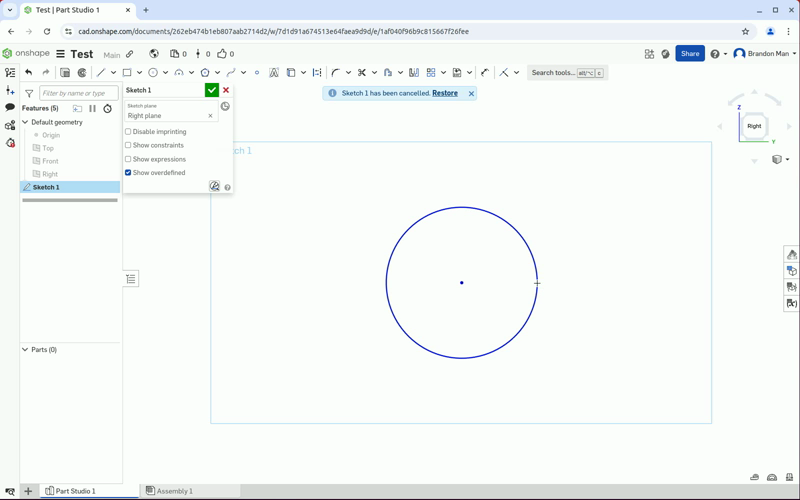
key_down(shift)
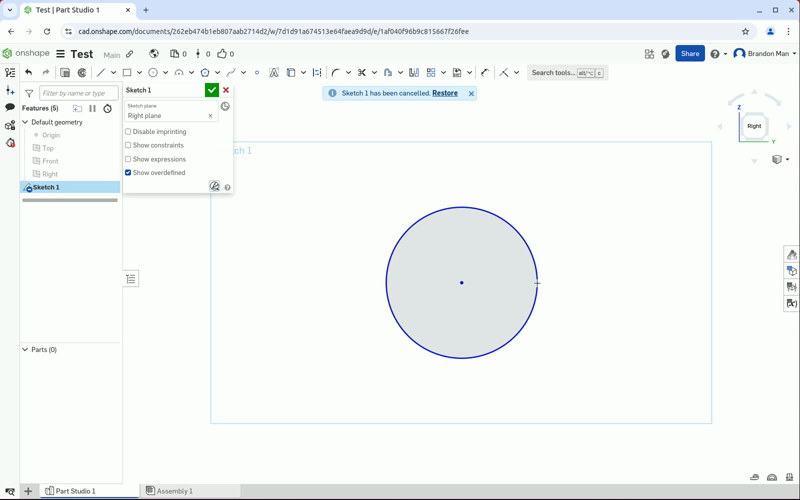
mouse_move(461, 282)
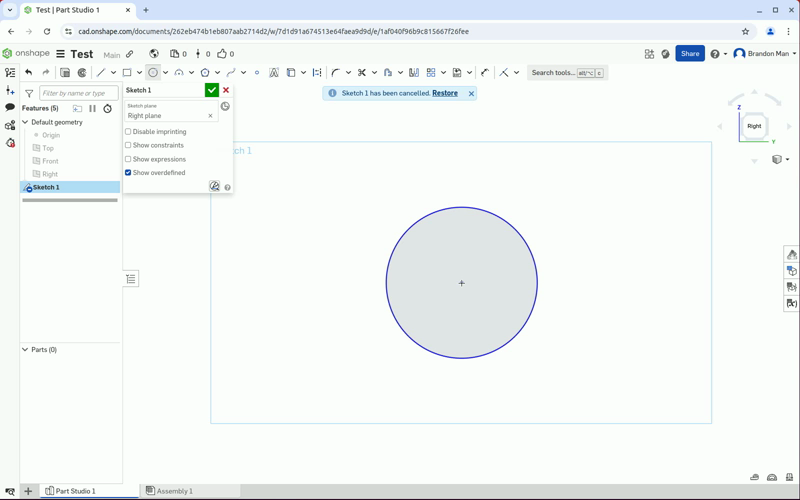
click(461, 282)
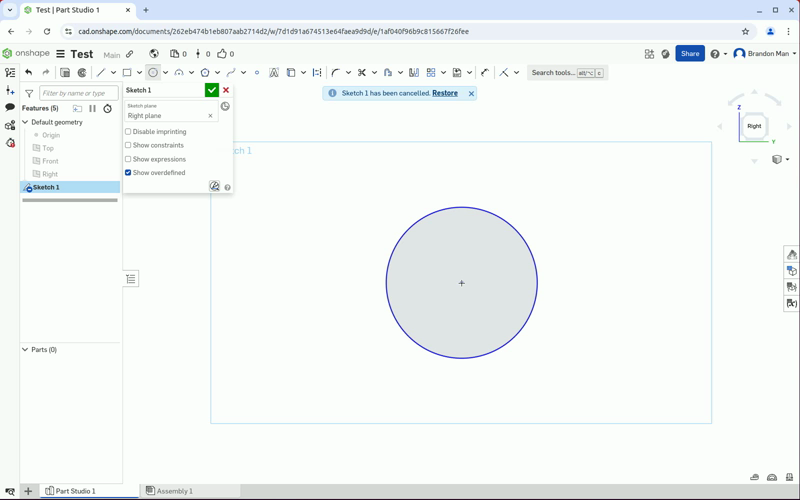
key_up(shift)
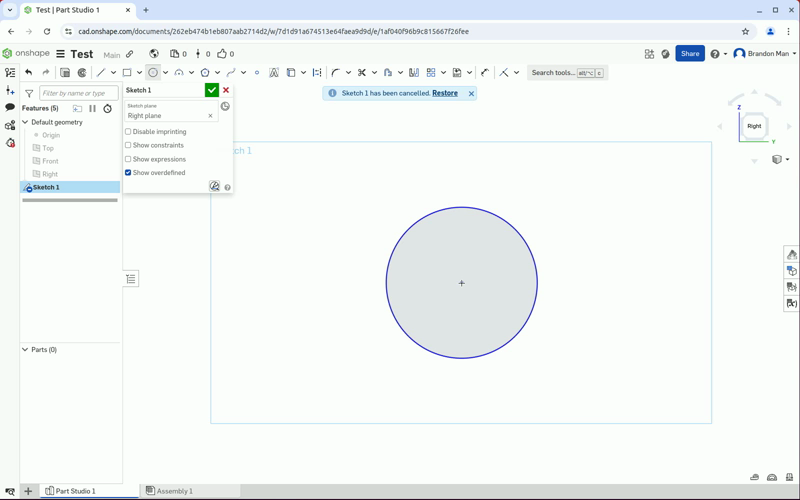
mouse_move(493, 282)
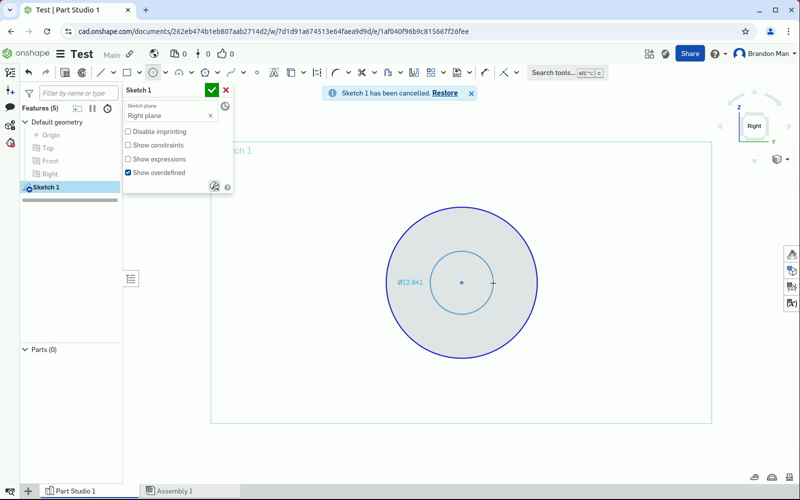
click(493, 282)
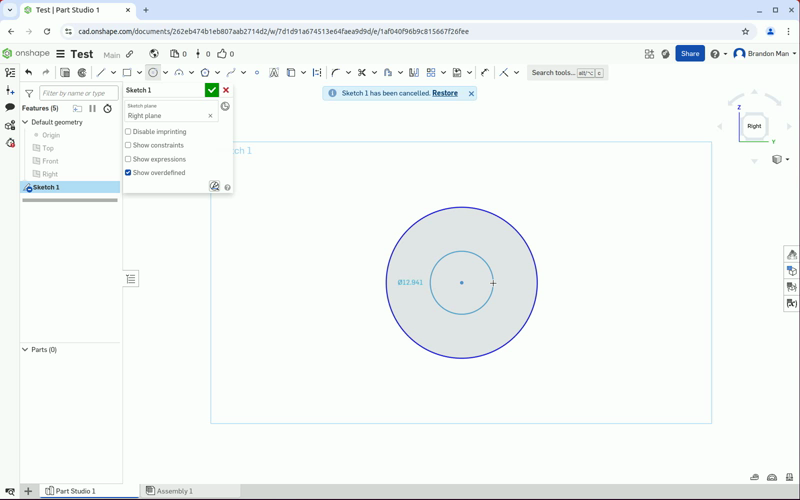
key(esc)
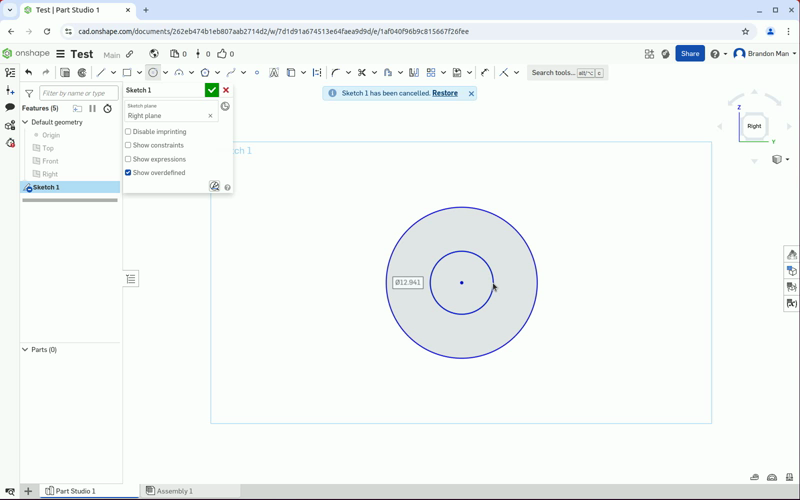
mouse_move(451, 224)
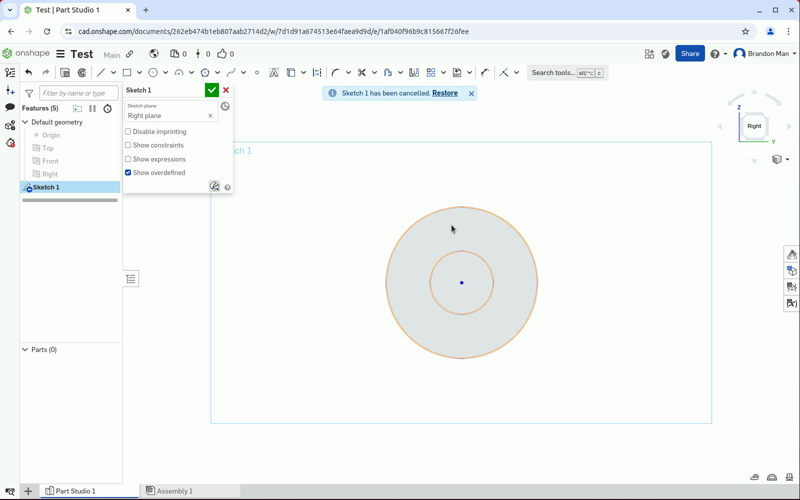
click(451, 224)
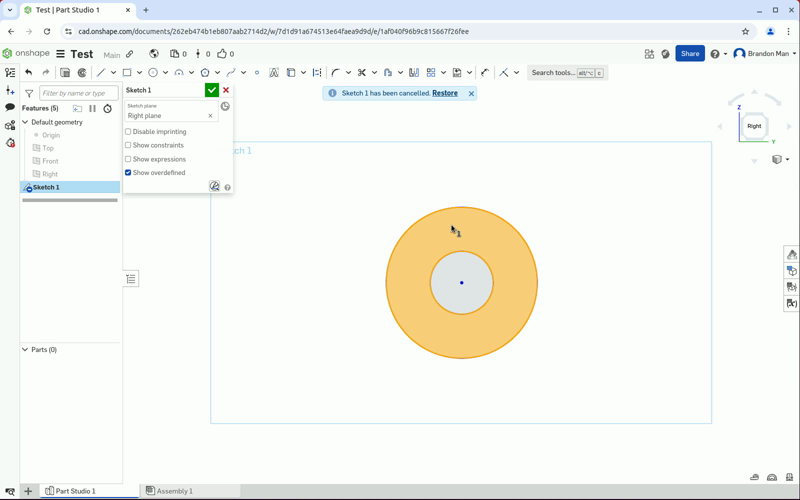
mouse_move(73, 352)
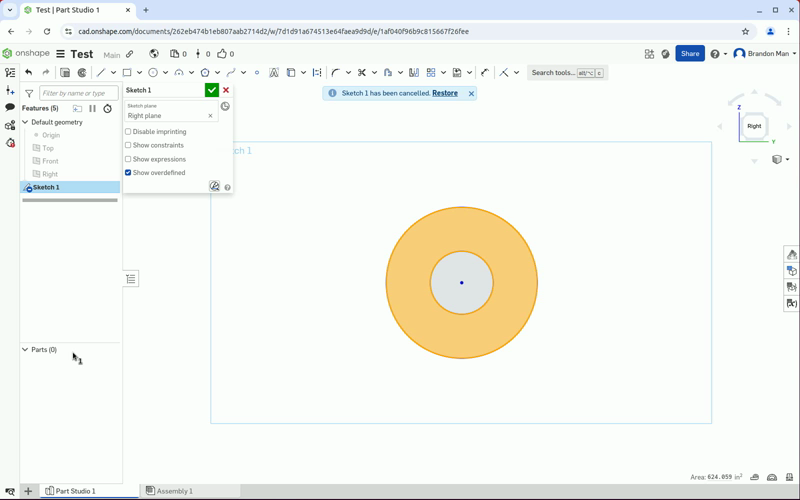
key(shift+y)
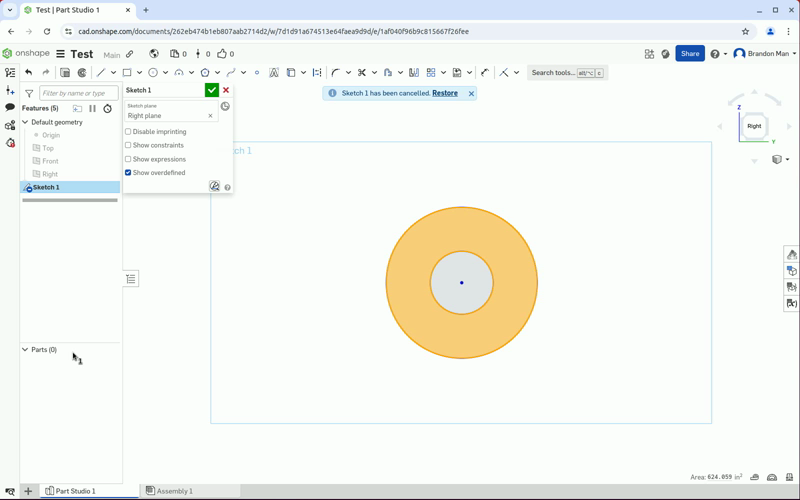
key(shift+e)
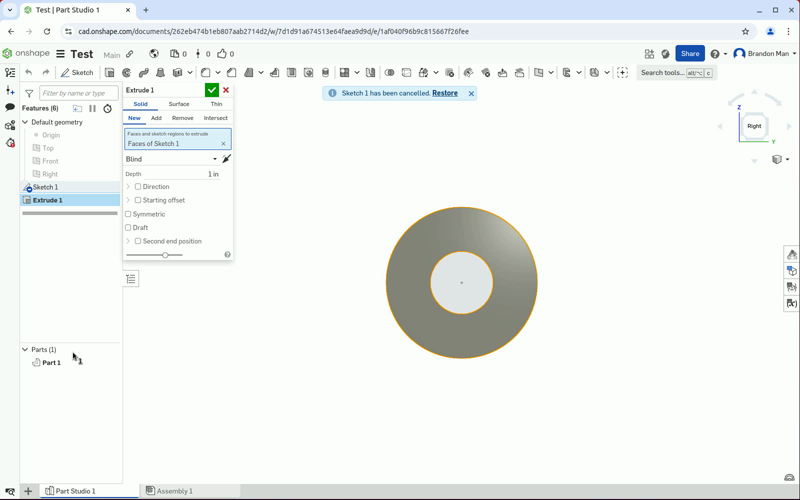
mouse_move(143, 106)
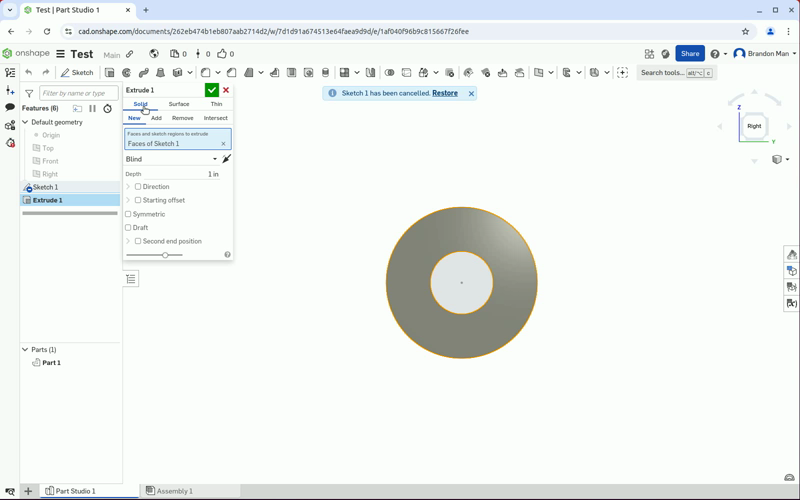
click(143, 106)
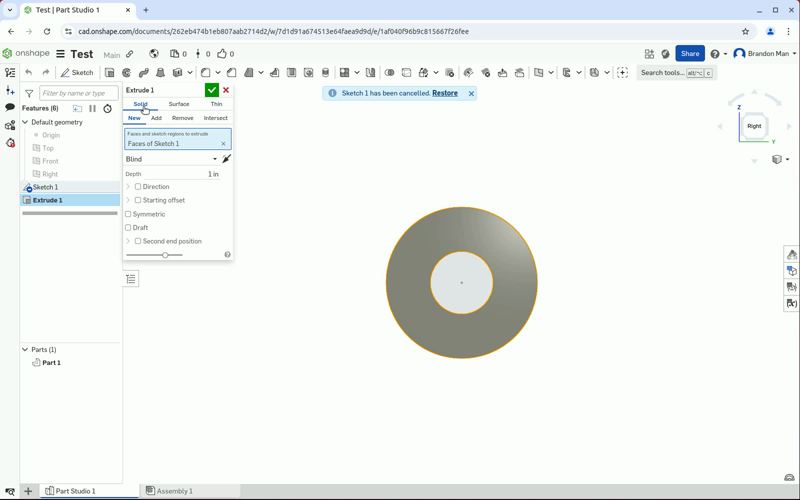
mouse_move(137, 120)
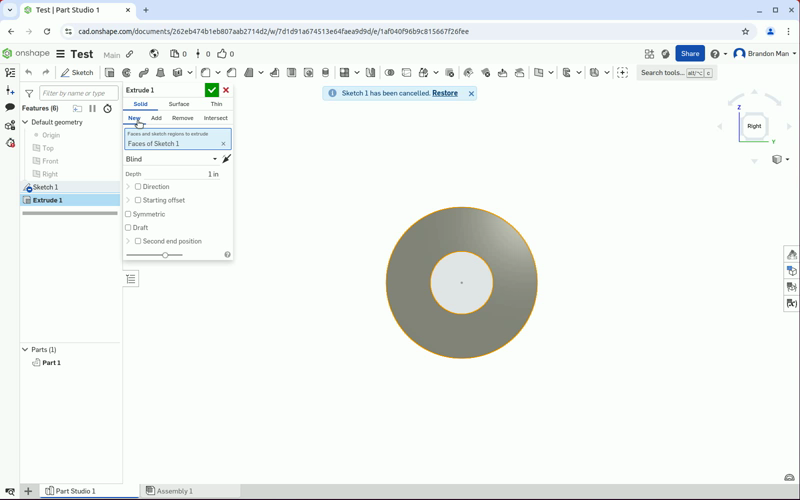
click(137, 120)
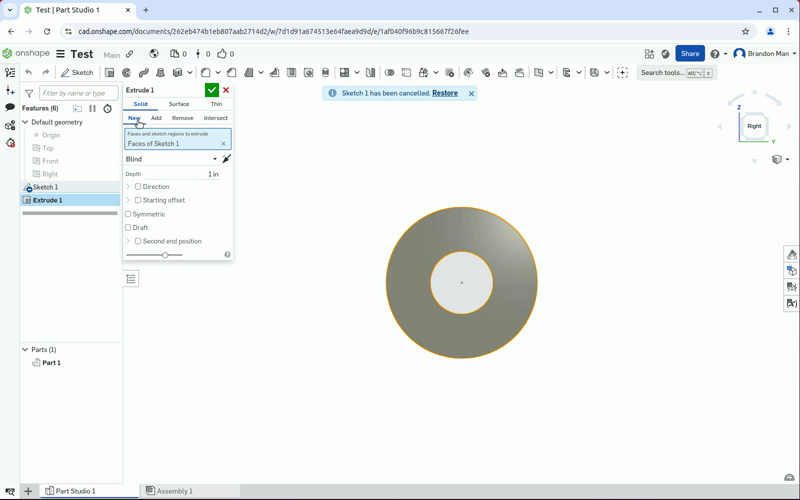
key(tab, 4)
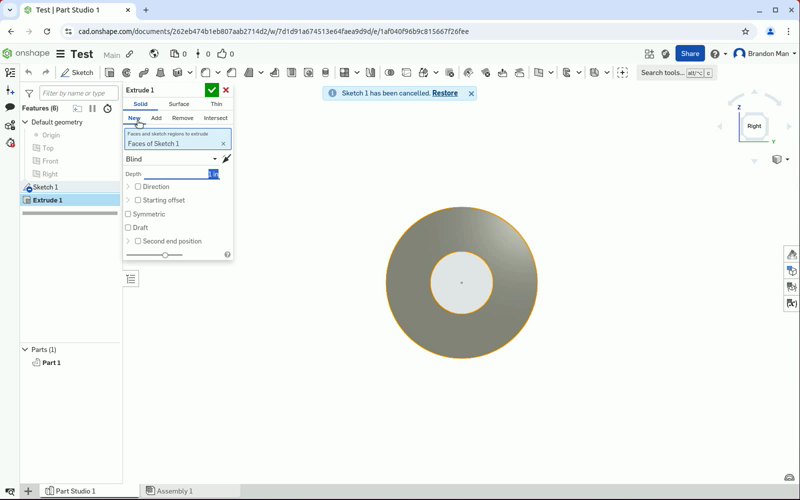
text(41.402)
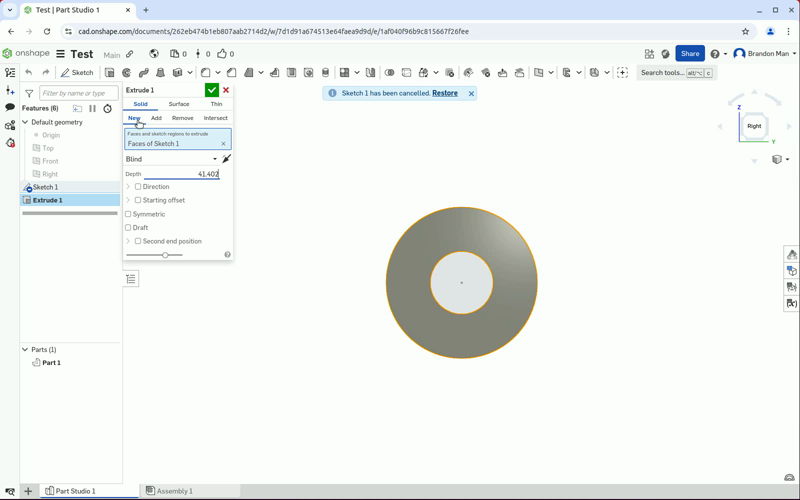
key(tab, 3)
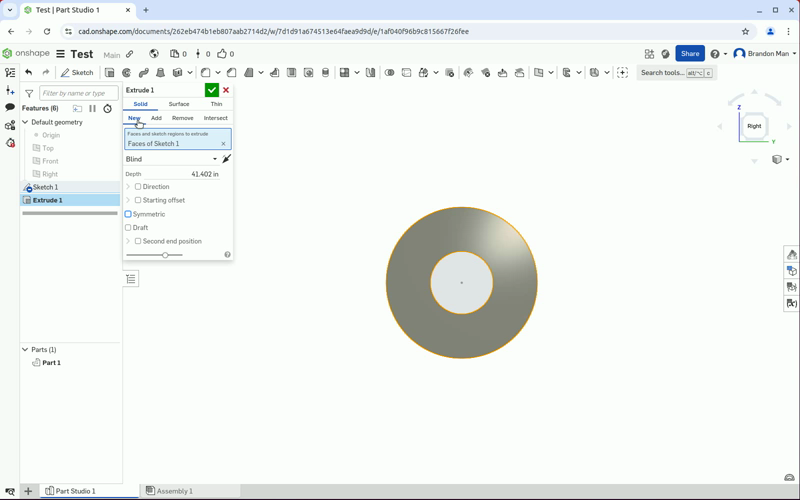
key(space)
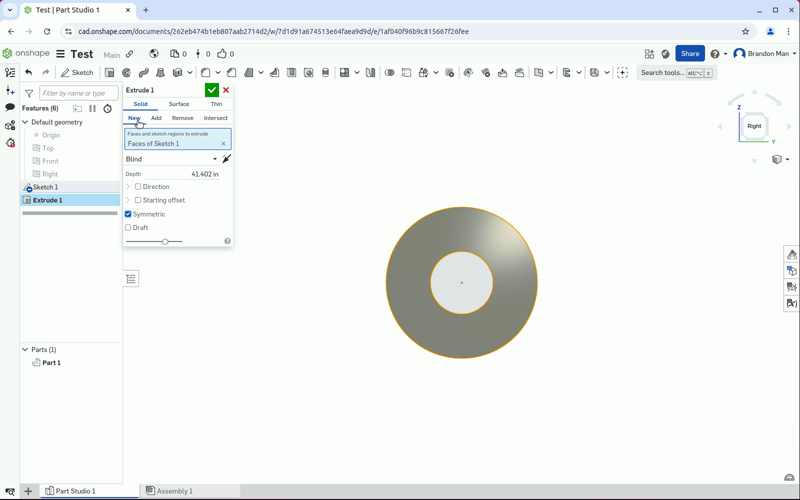
key(enter)
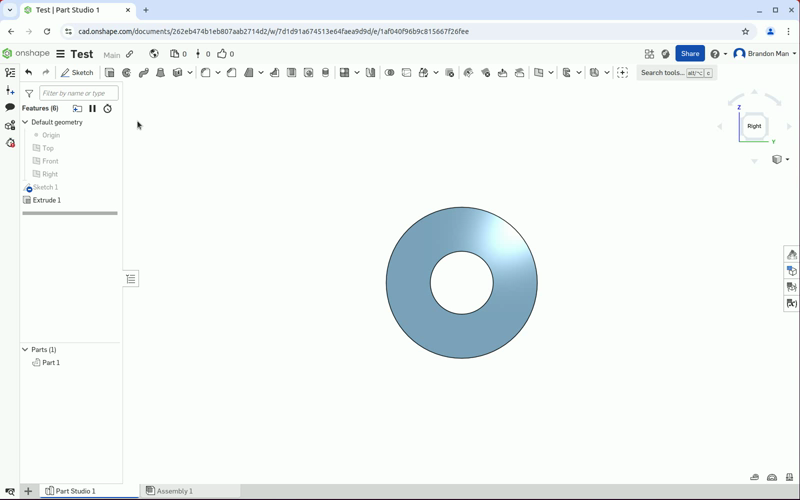
key(shift+h)
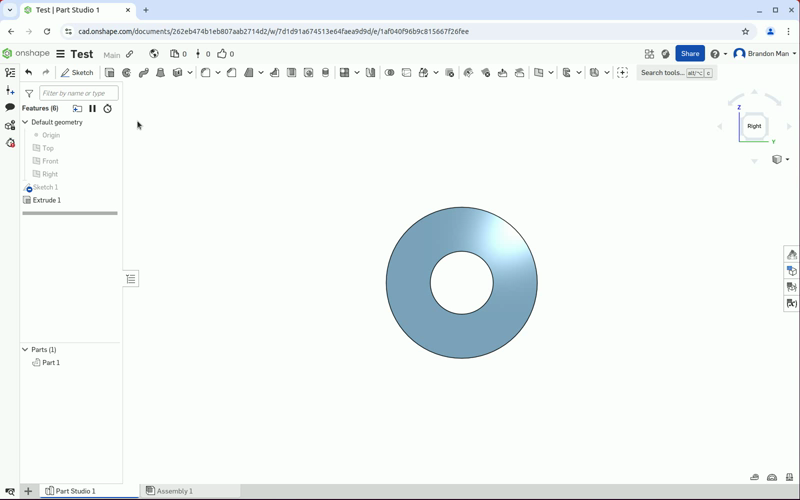
key(shift+h)
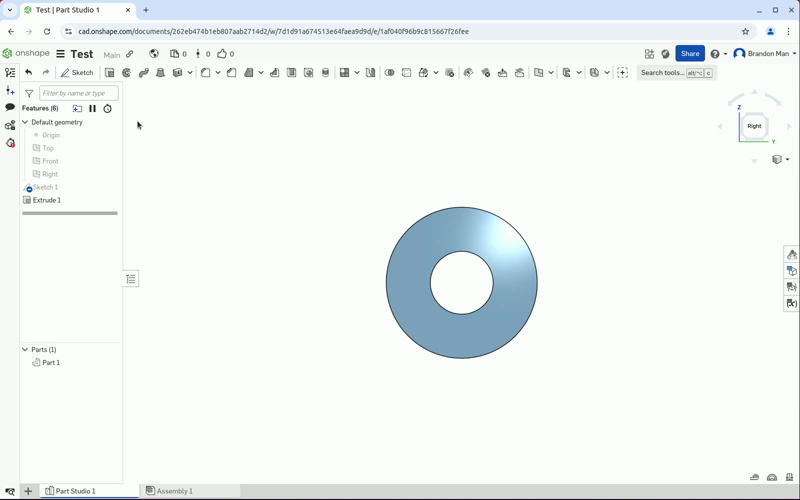
mouse_move(73, 189)
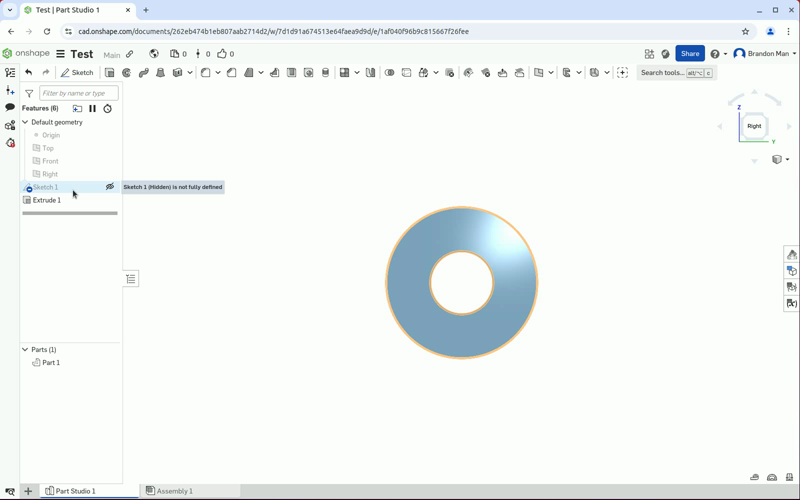
click(73, 189)
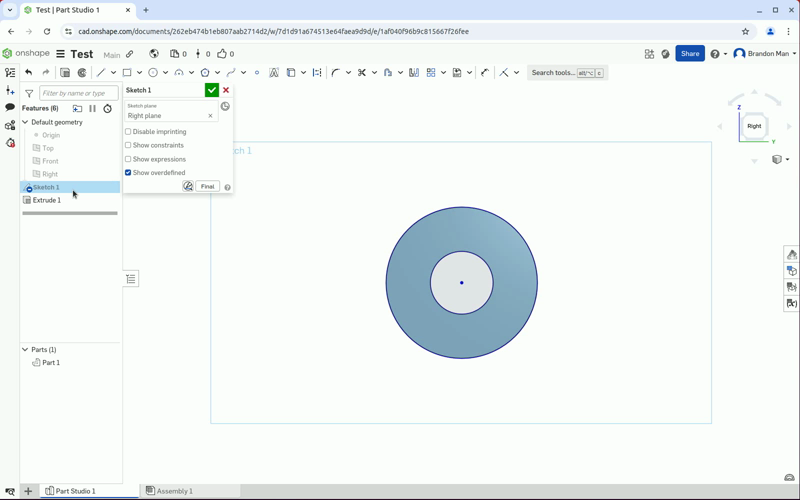
mouse_move(229, 92)
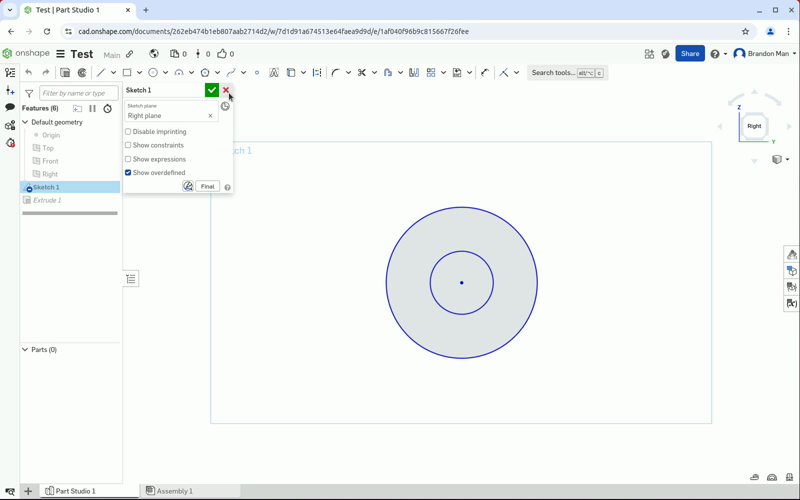
click(229, 92)
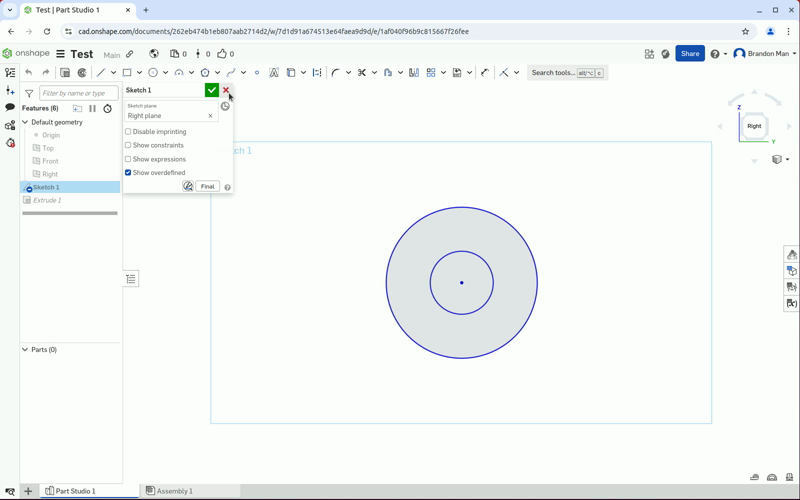
key(shift+s)
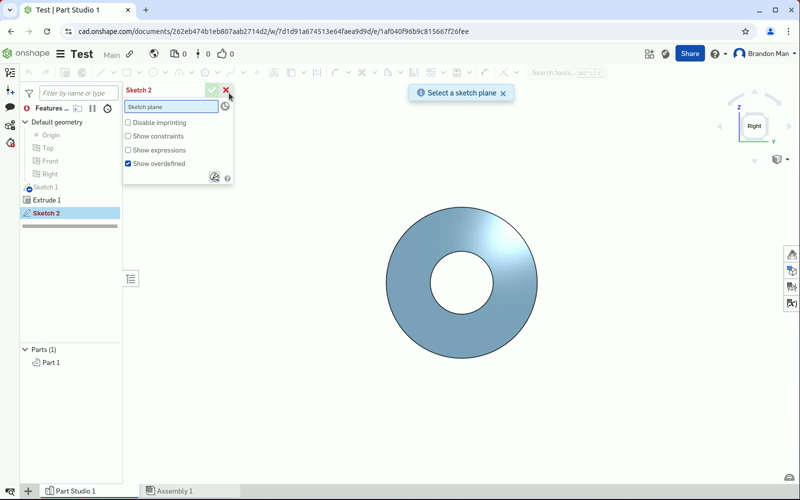
mouse_move(73, 176)
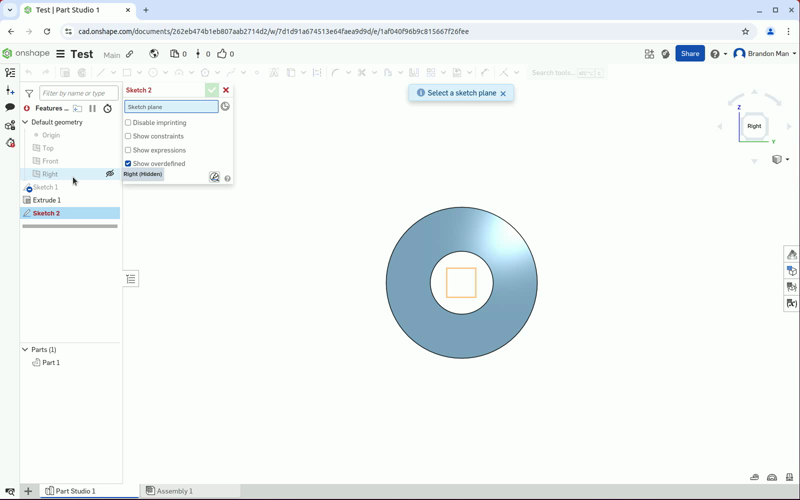
click(73, 176)
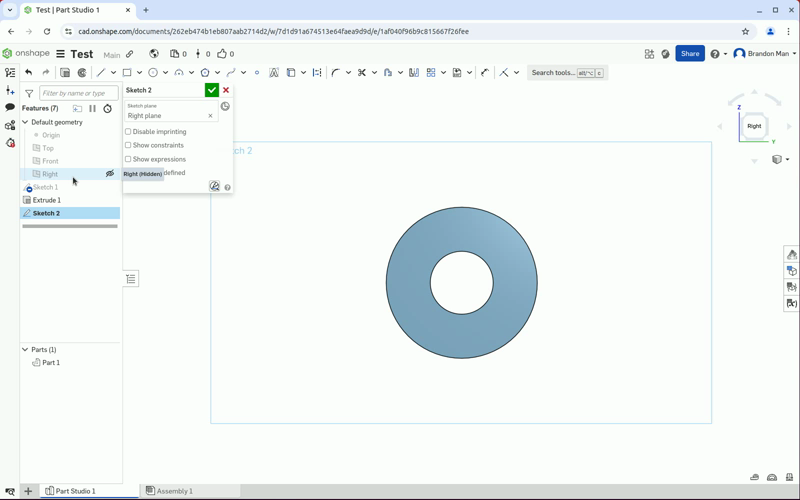
mouse_move(73, 352)
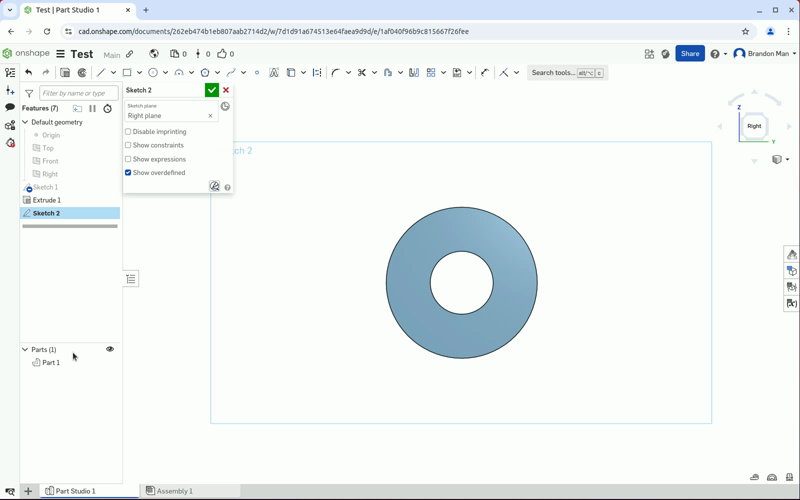
key(y)
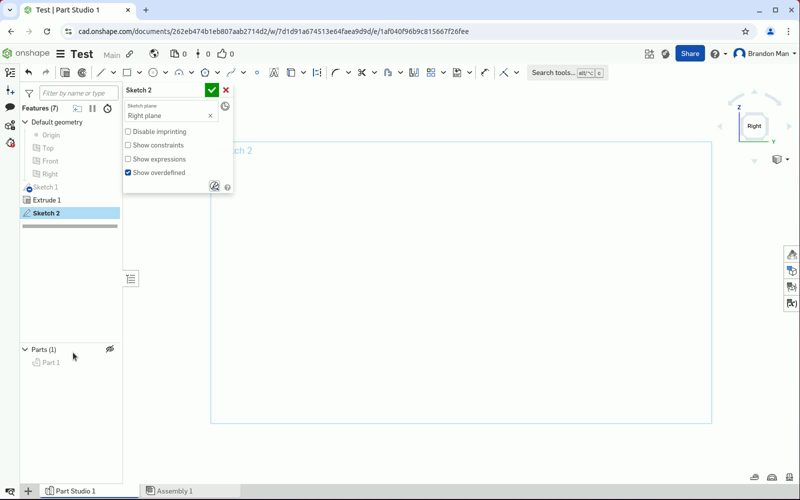
key(c)
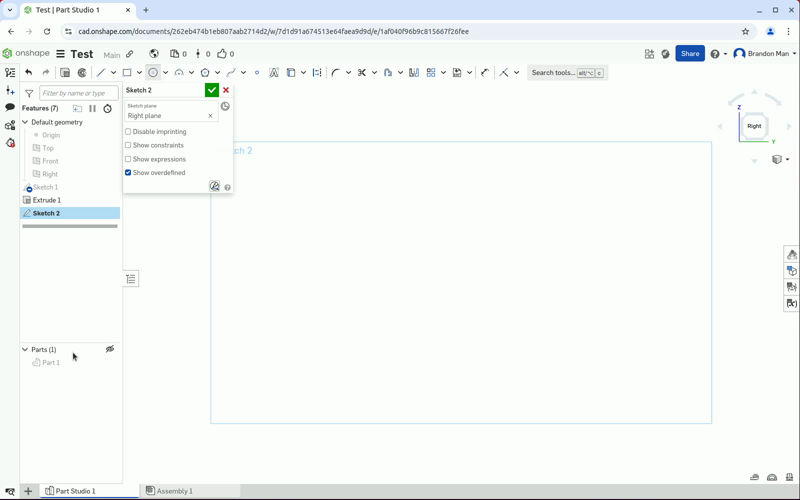
key_down(shift)
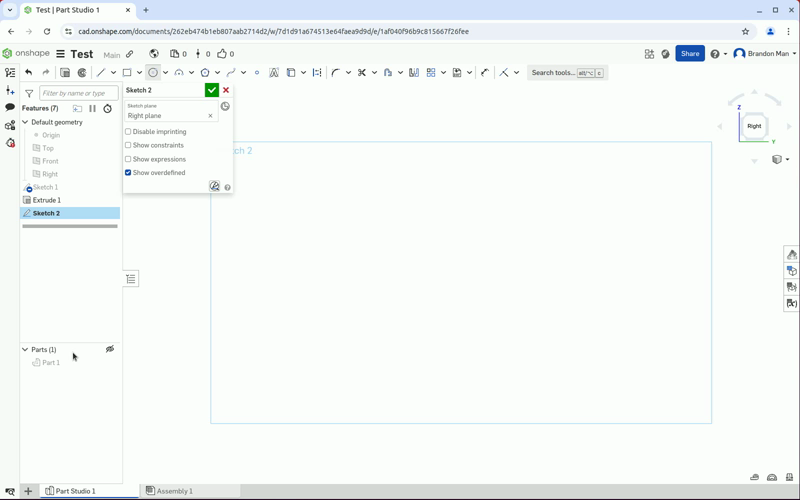
mouse_move(461, 282)
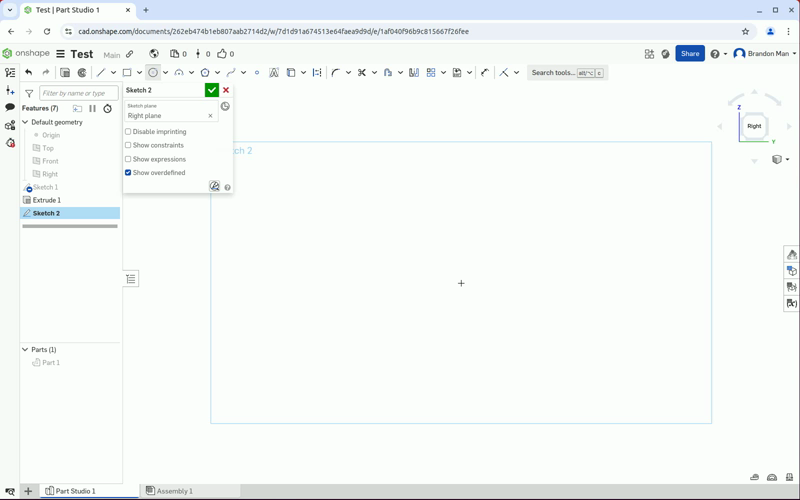
click(461, 282)
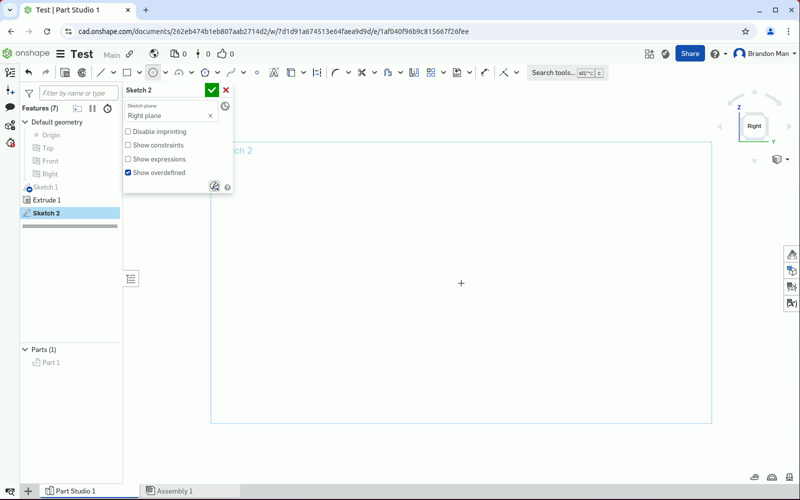
key_up(shift)
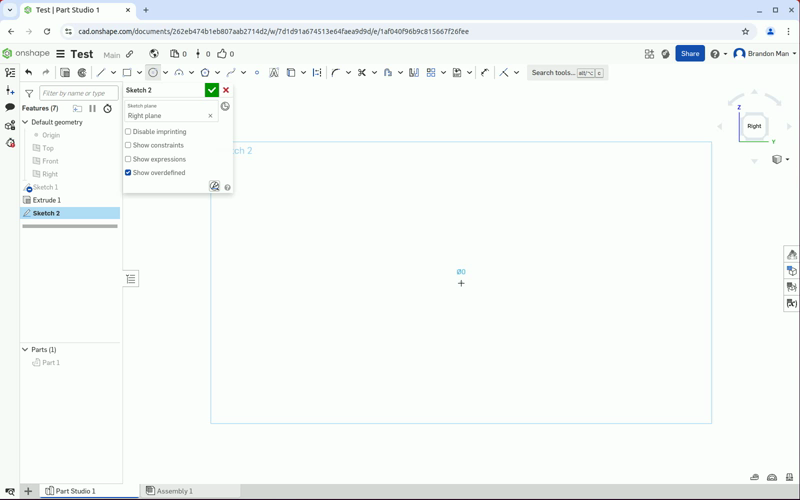
mouse_move(493, 282)
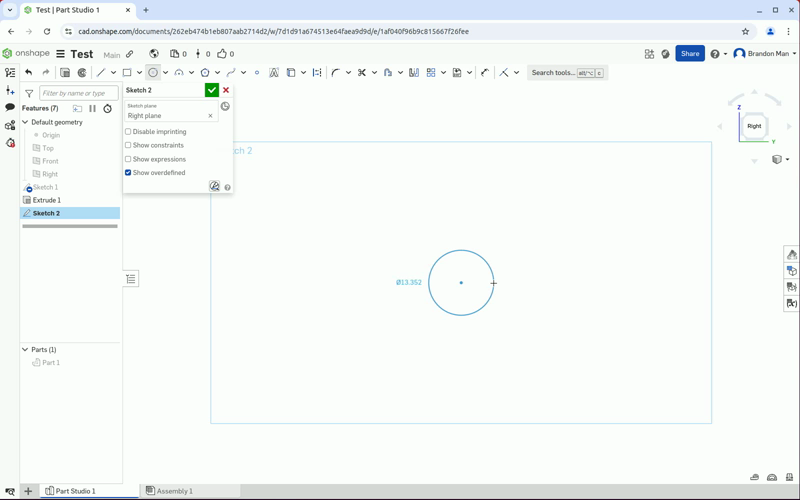
click(493, 282)
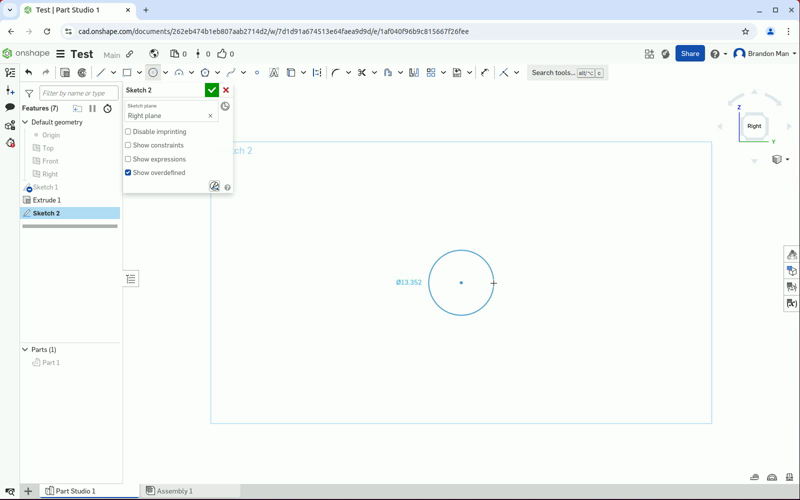
key(esc)
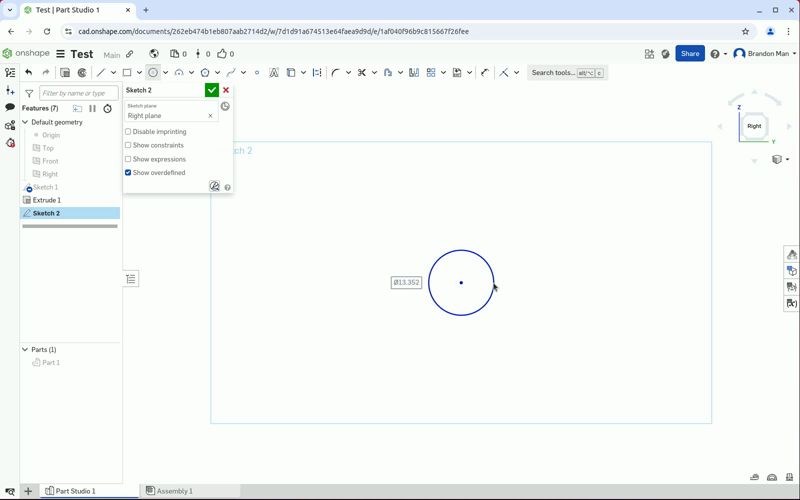
mouse_move(463, 262)
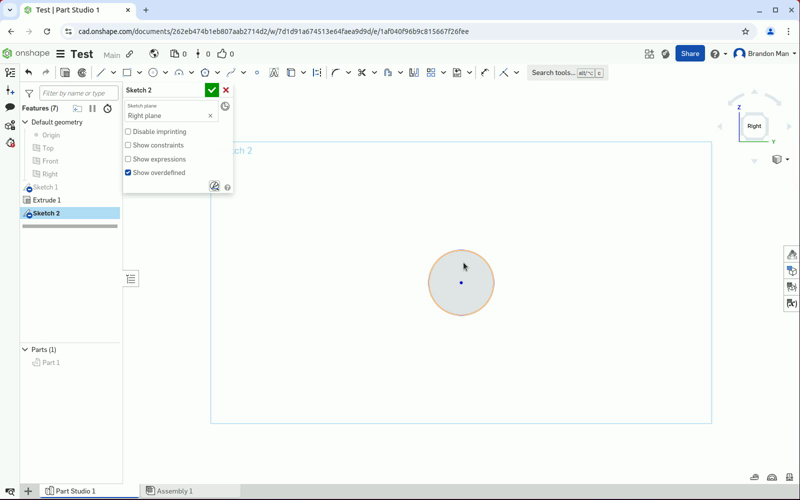
click(463, 262)
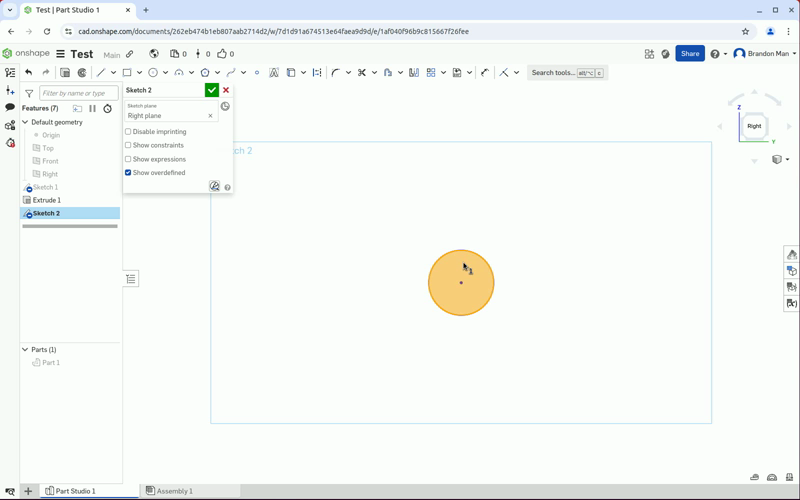
mouse_move(73, 352)
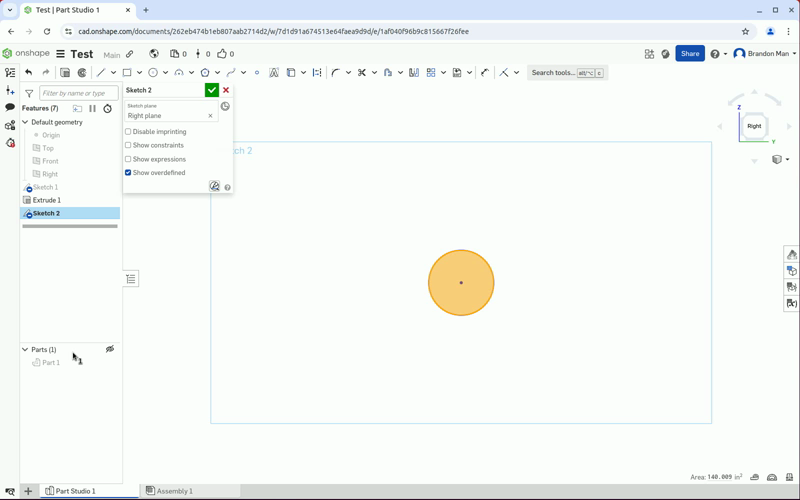
key(shift+y)
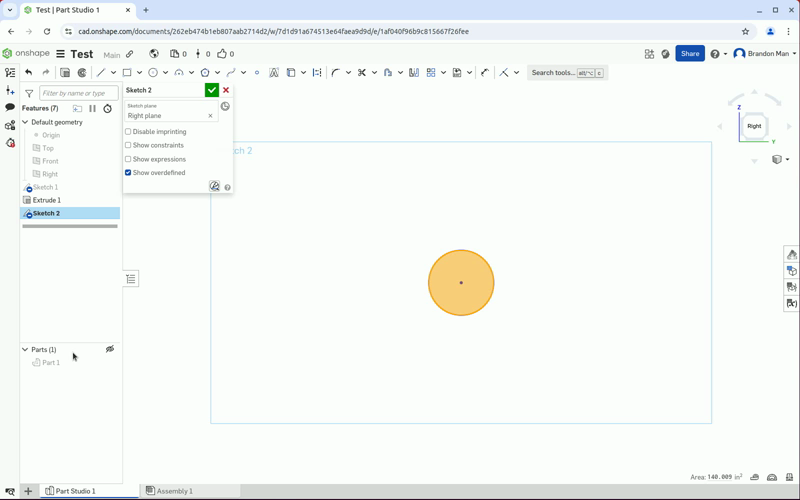
key(shift+e)
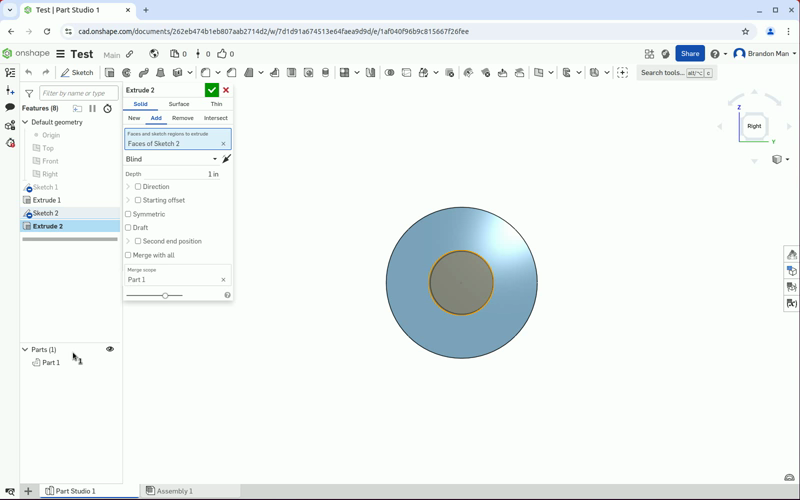
mouse_move(143, 106)
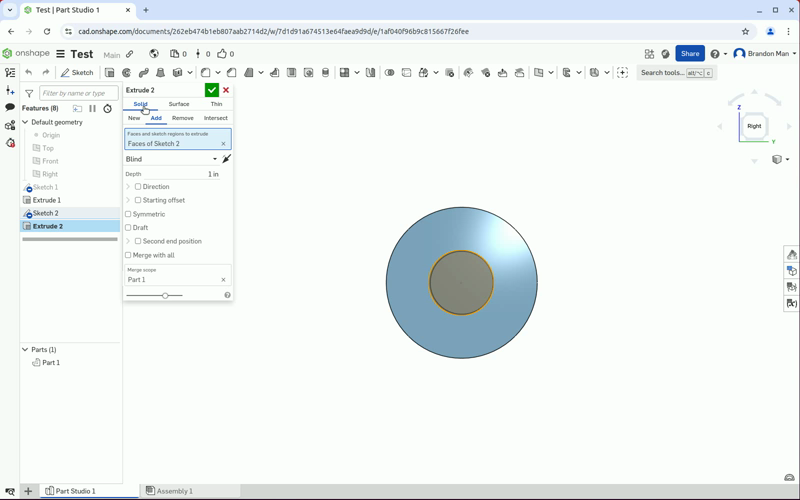
click(143, 106)
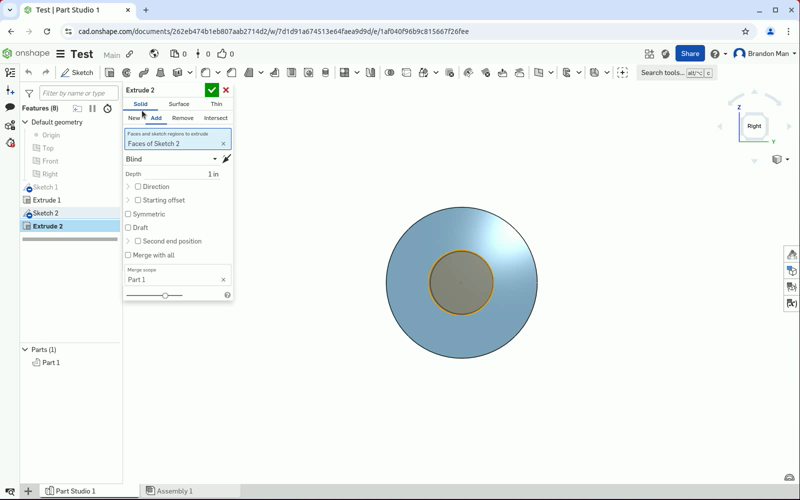
mouse_move(137, 120)
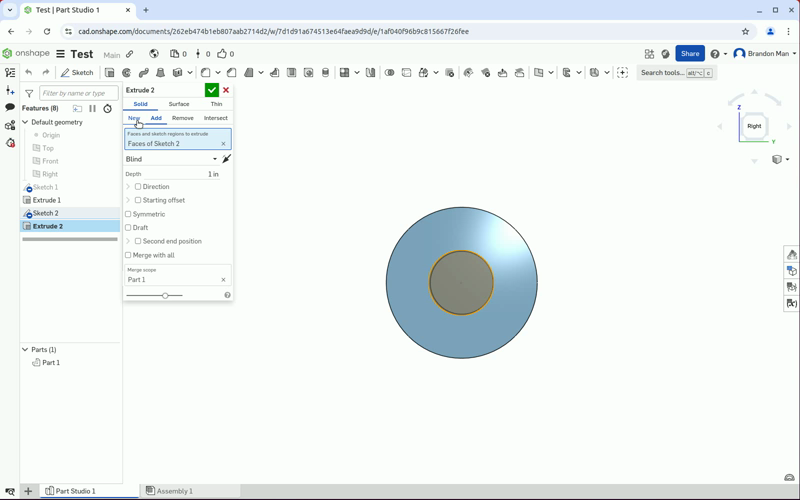
click(137, 120)
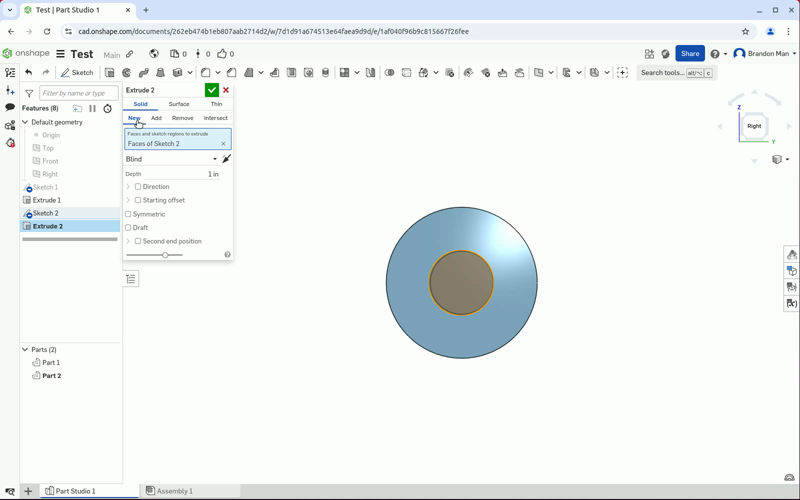
key(tab, 4)
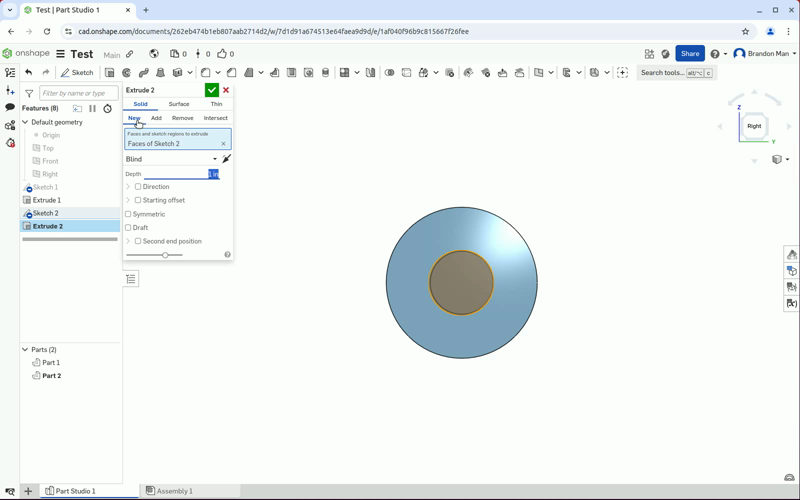
text(46.216)
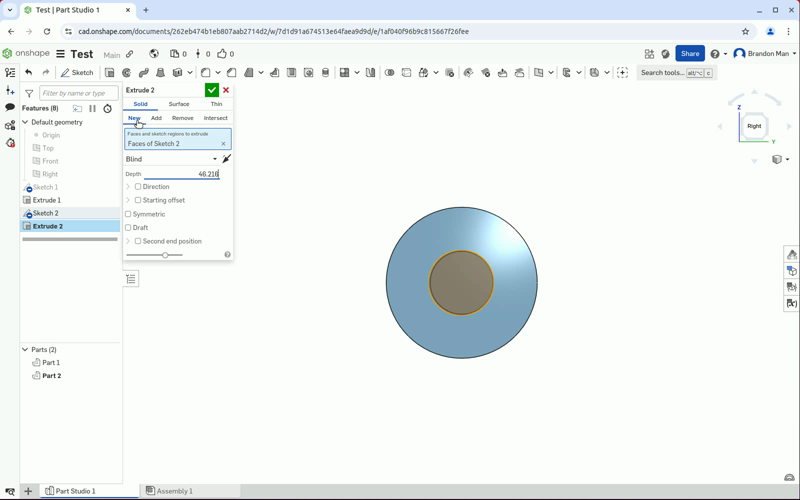
key(tab, 3)
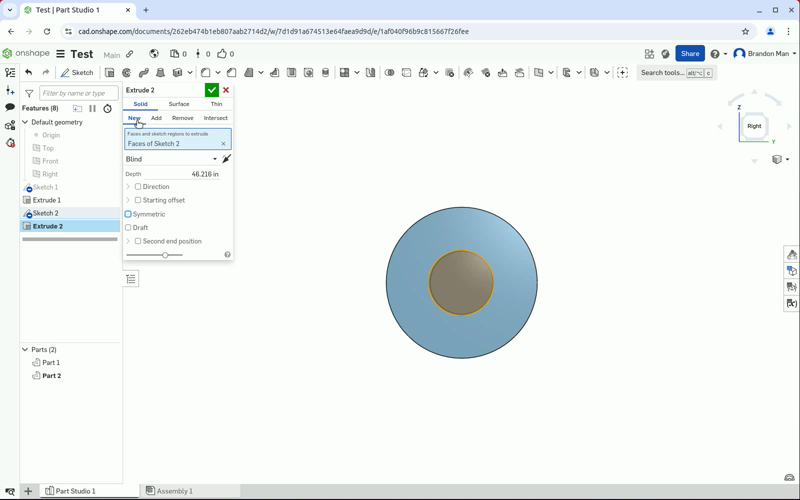
key(space)
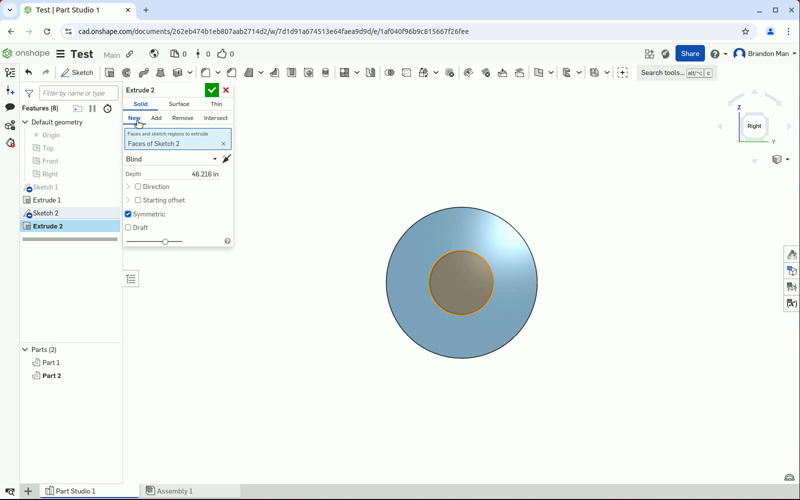
key(enter)
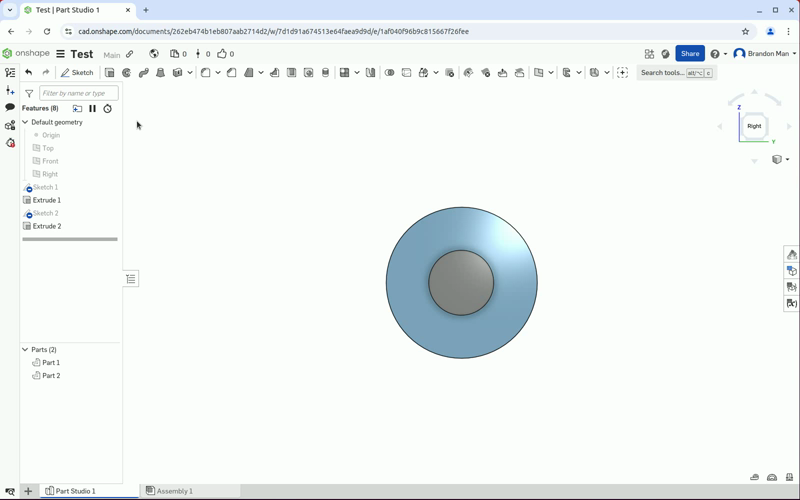
key(shift+h)
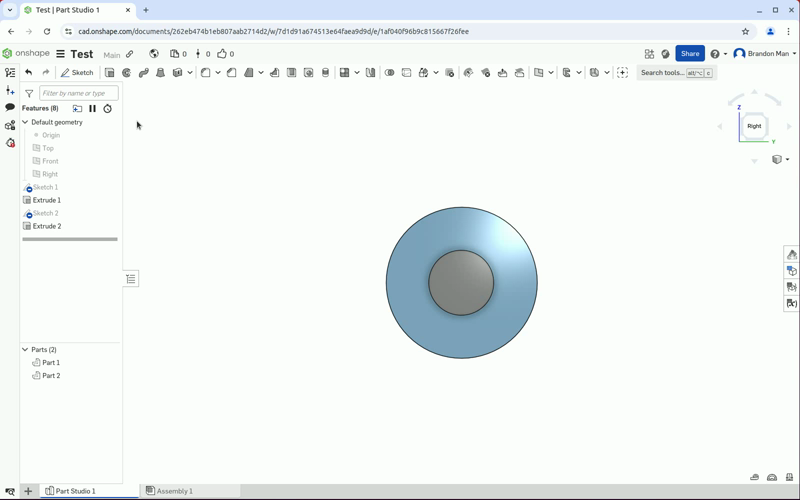
key(shift+h)
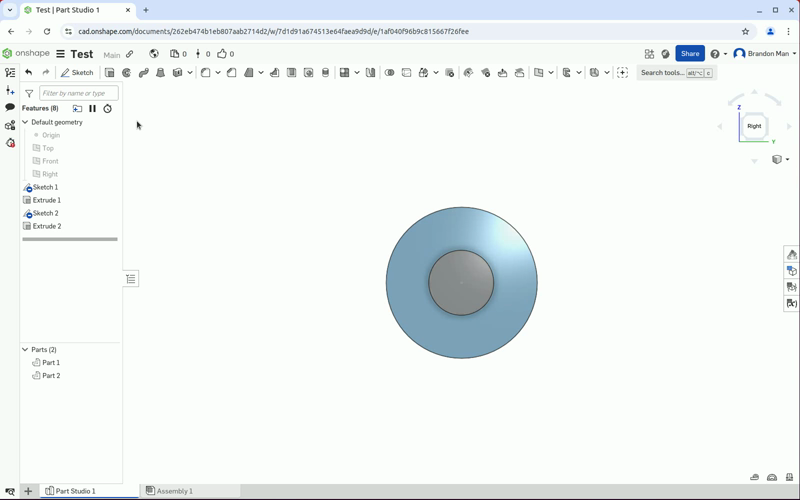
key(shift+7)
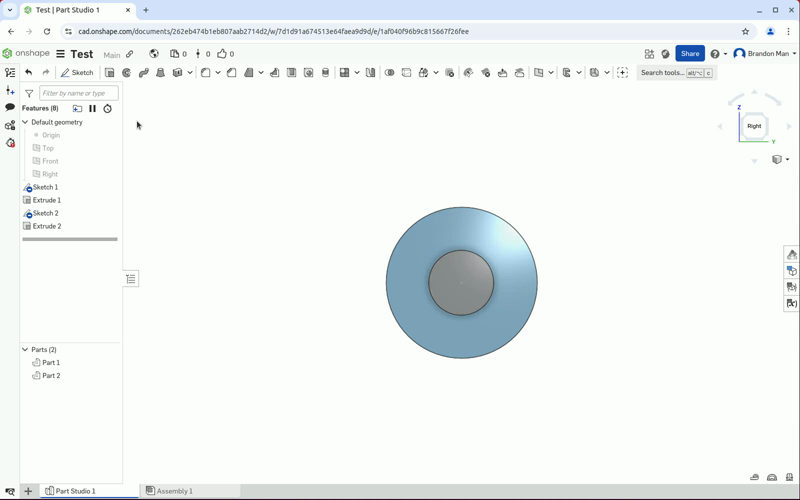
key(right, 2)
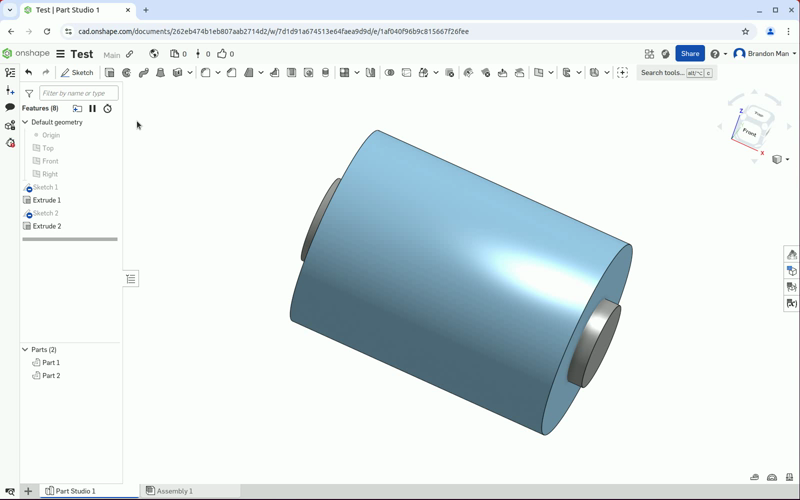
key(down, 2)
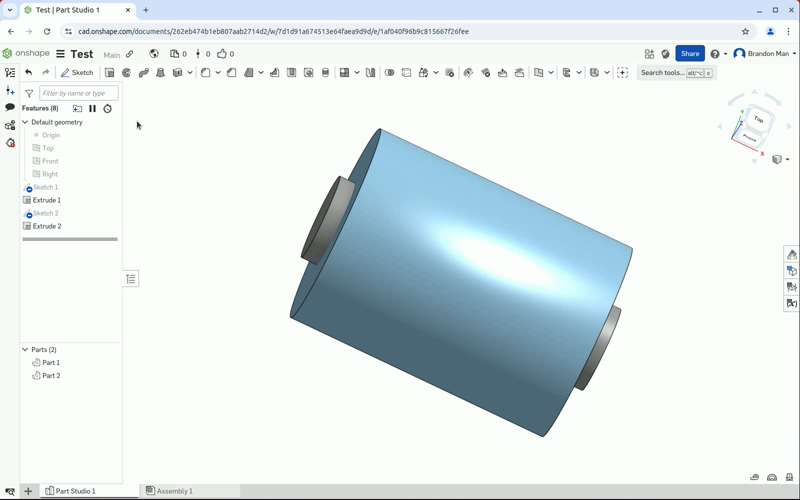
key(up, 2)
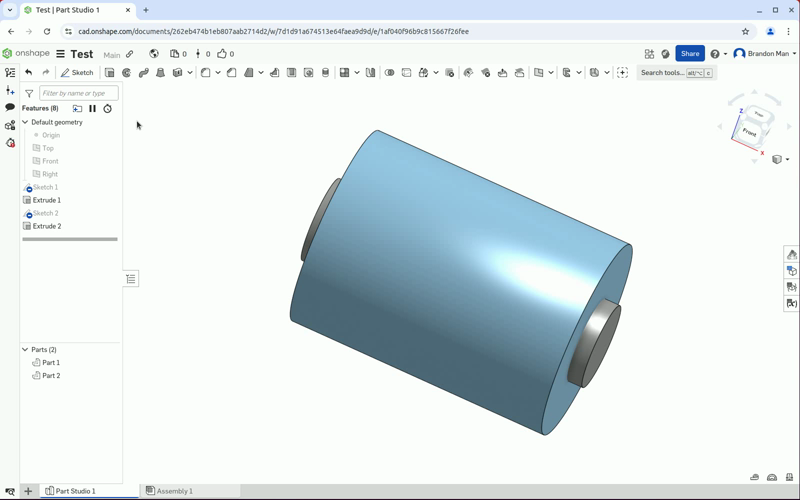
key(left, 2)
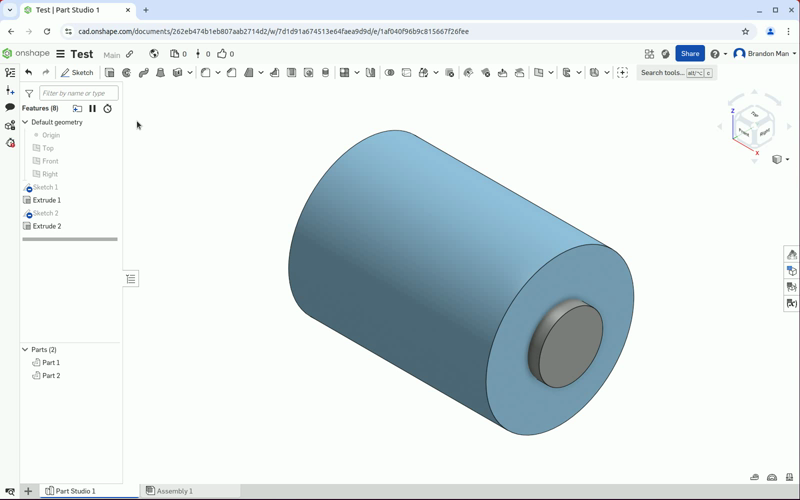
mouse_move(73, 189)
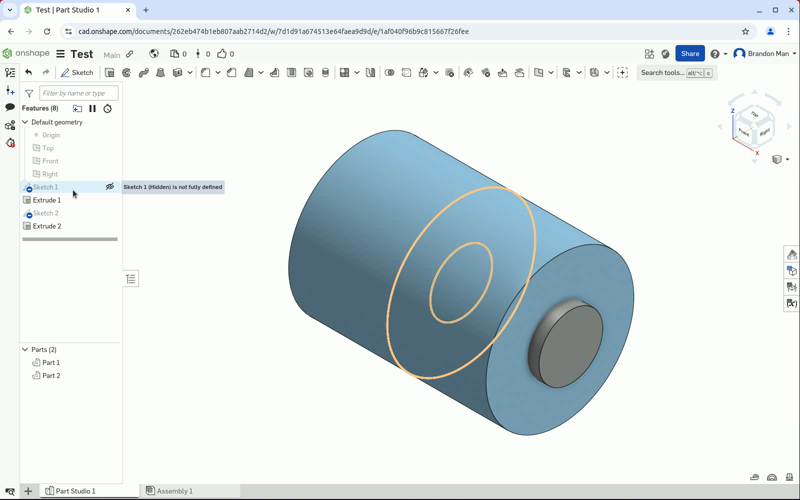
click(73, 189)